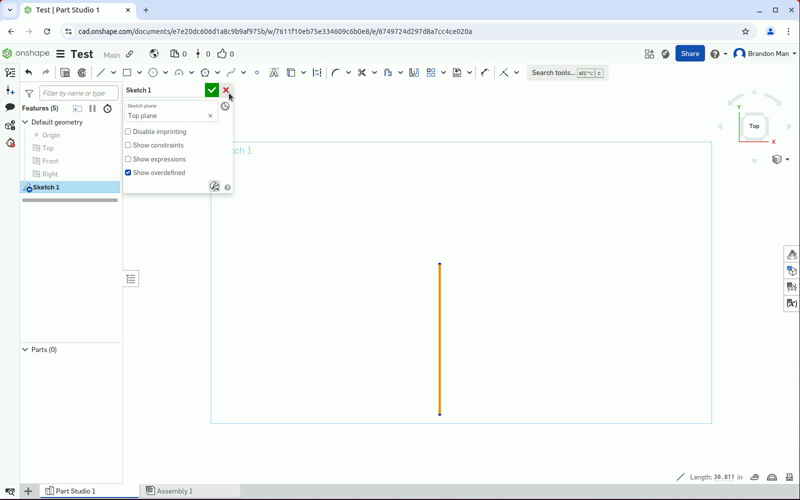
key(shift+h)
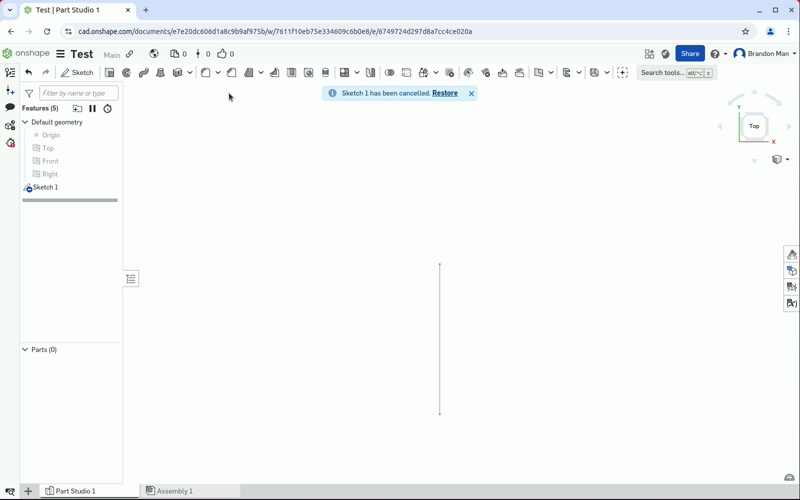
mouse_move(73, 352)
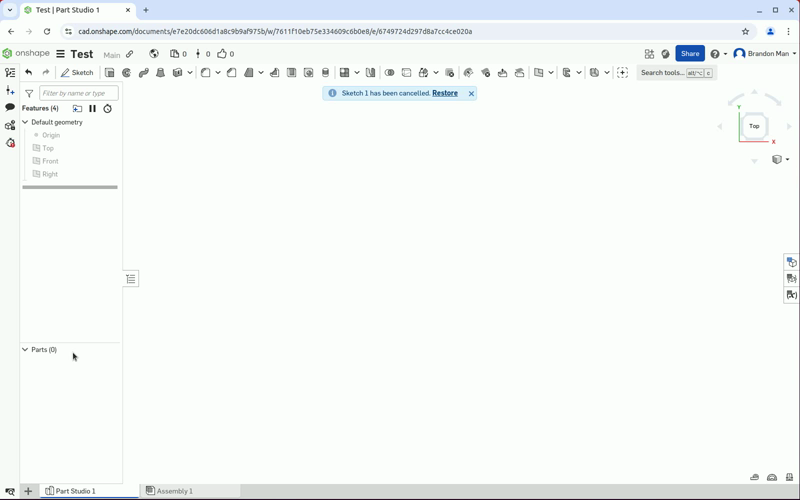
key(y)
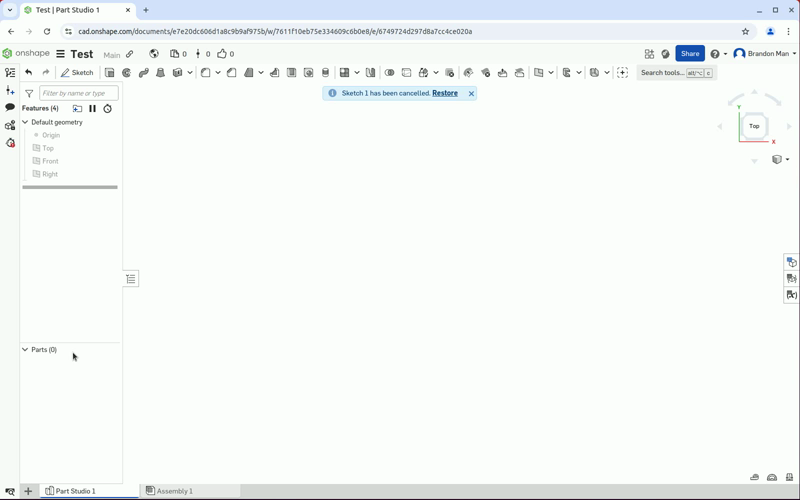
key(shift+p)
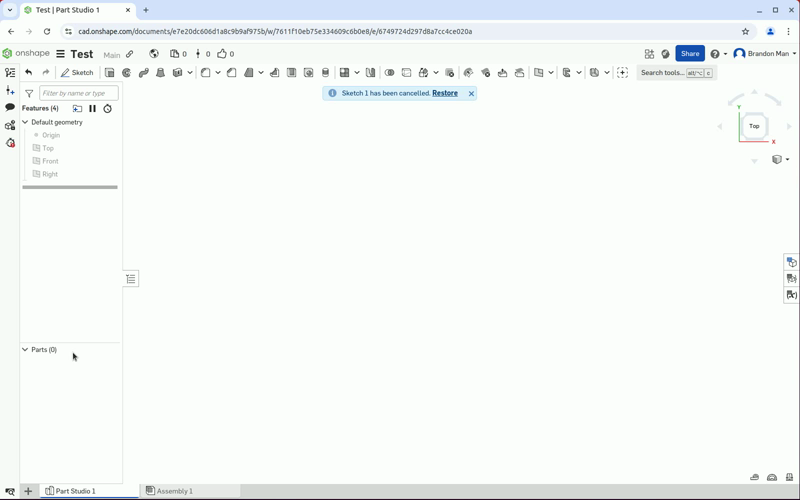
key(space)
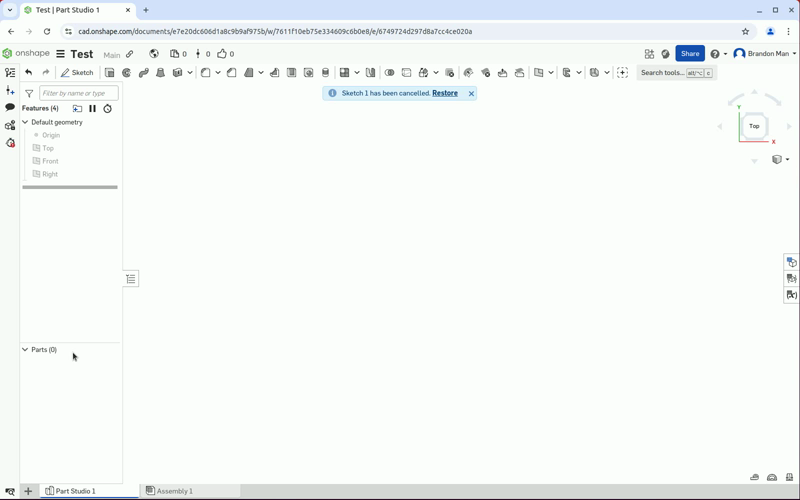
key_down(shift)
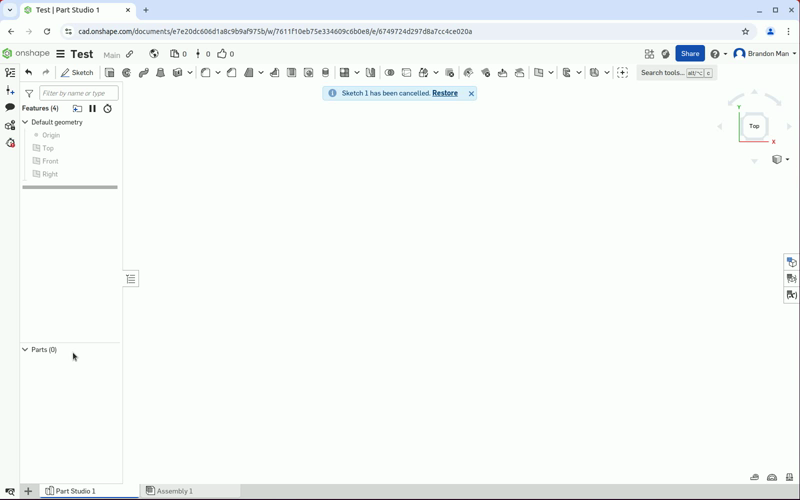
key(up)
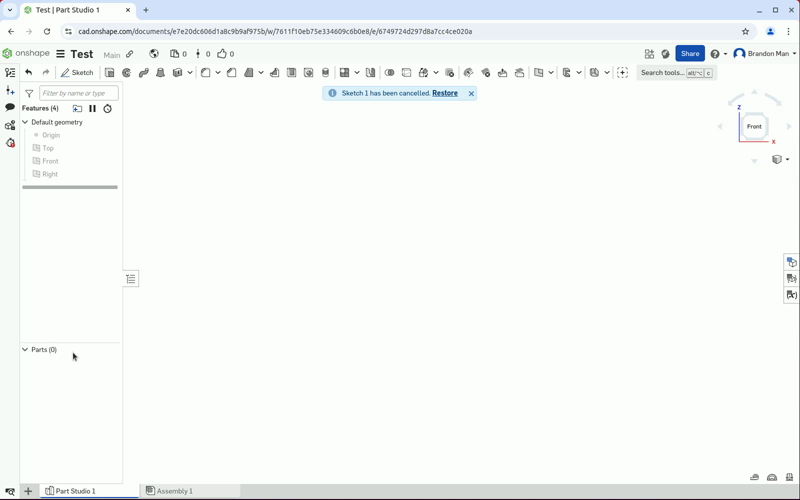
key_up(shift)
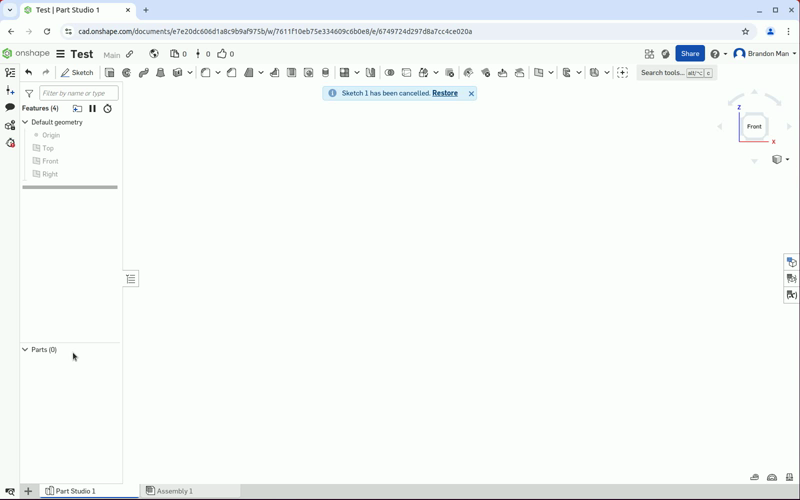
key(space)
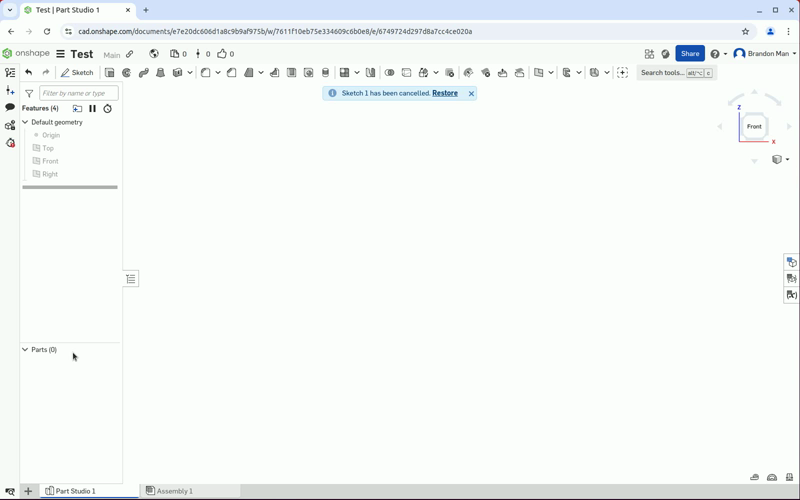
key_down(shift)
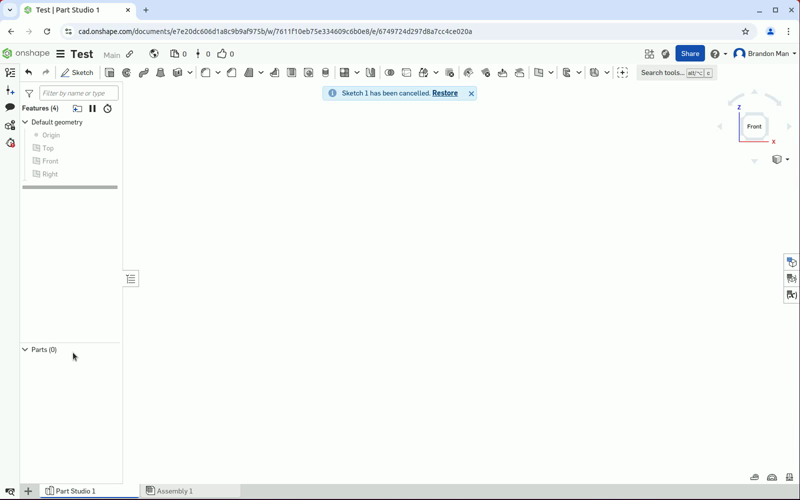
key(left)
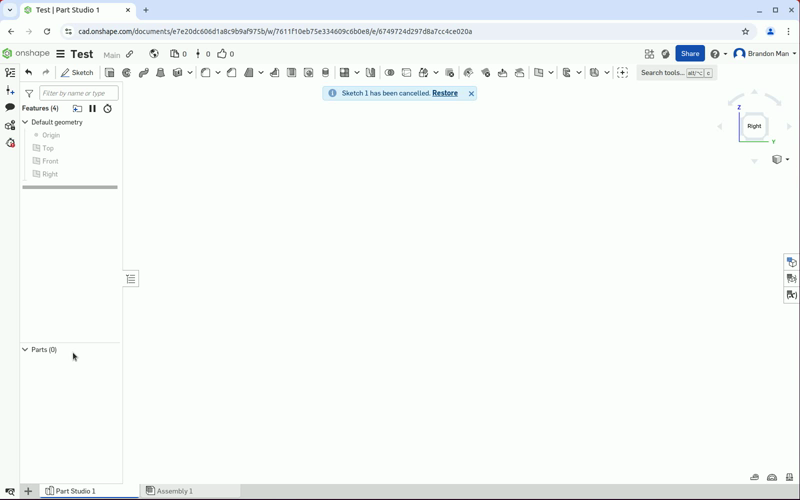
key_up(shift)
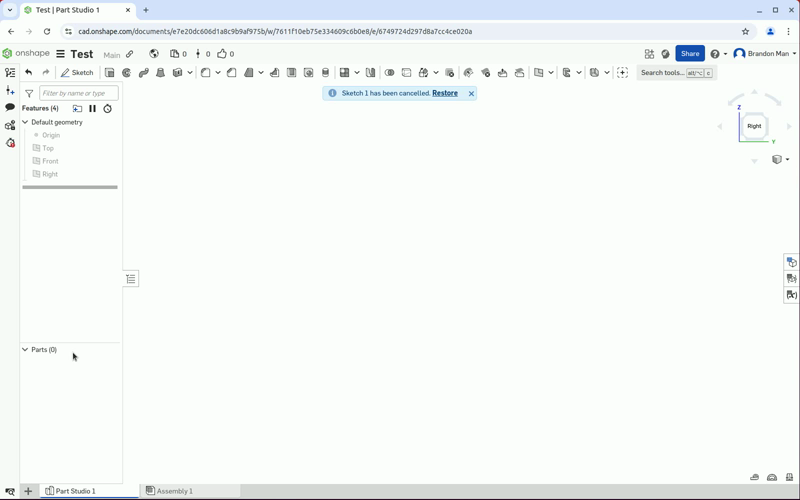
mouse_move(73, 352)
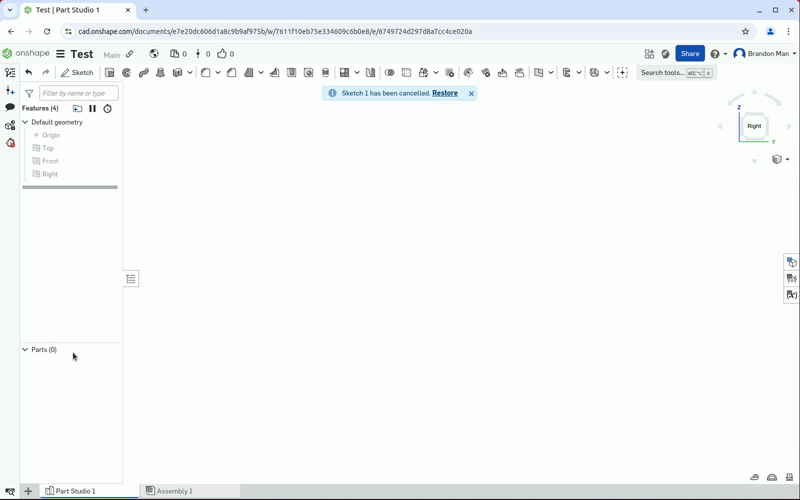
key(shift+y)
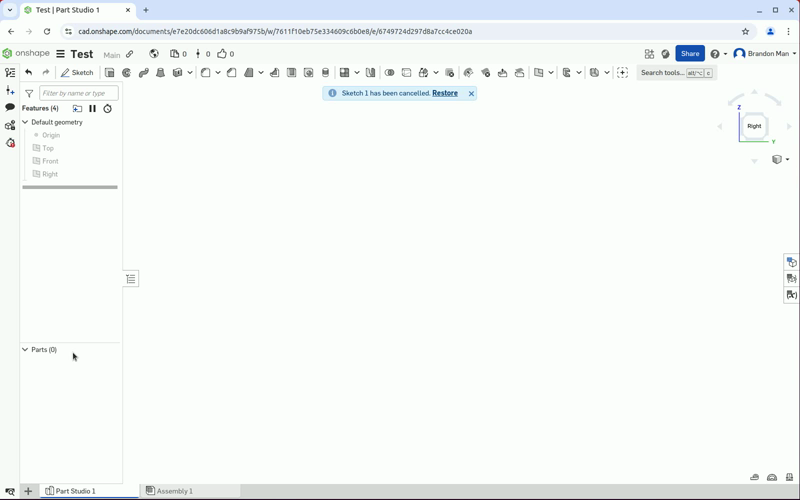
key(shift+s)
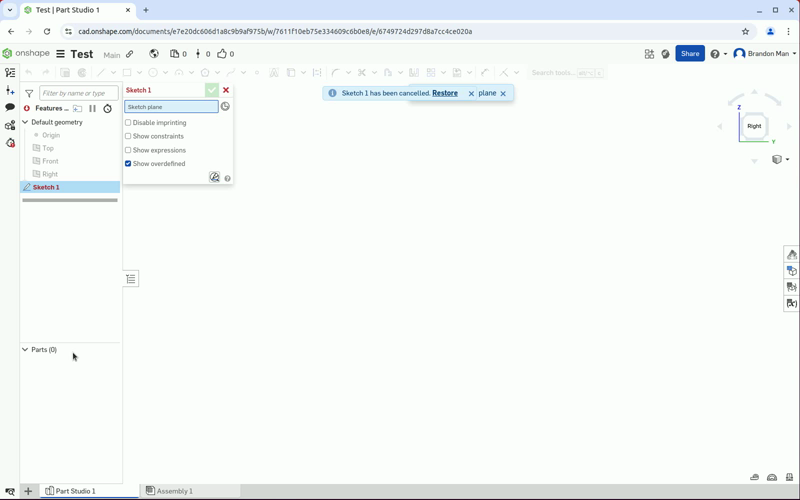
mouse_move(73, 176)
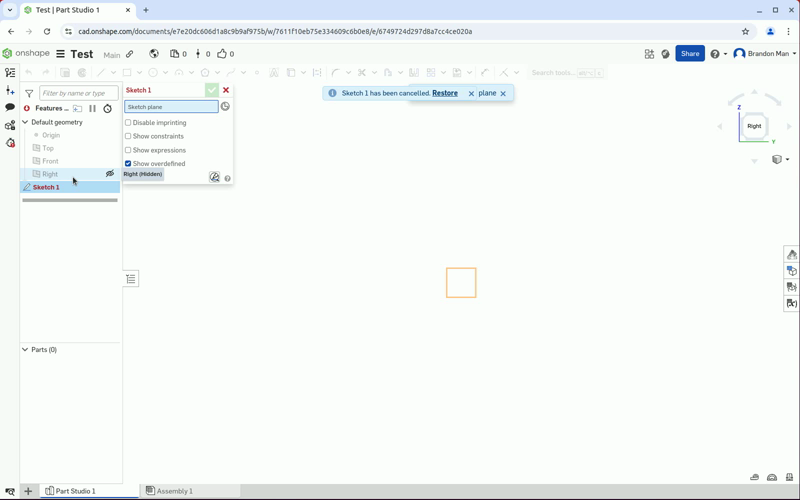
click(73, 176)
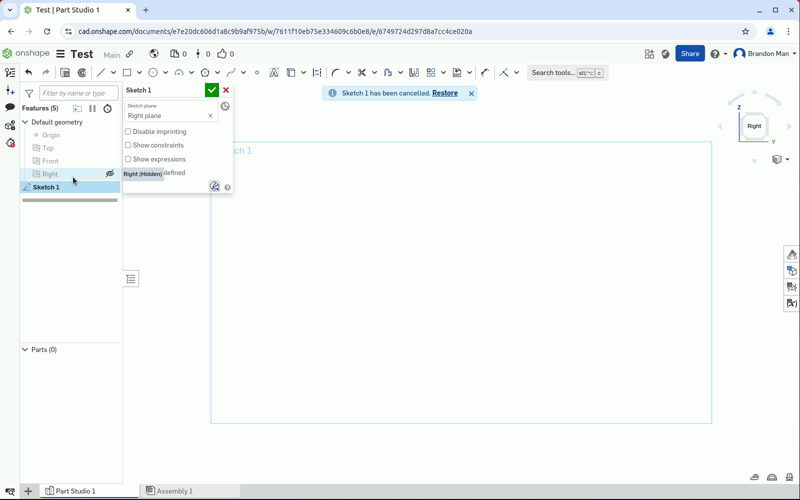
mouse_move(73, 352)
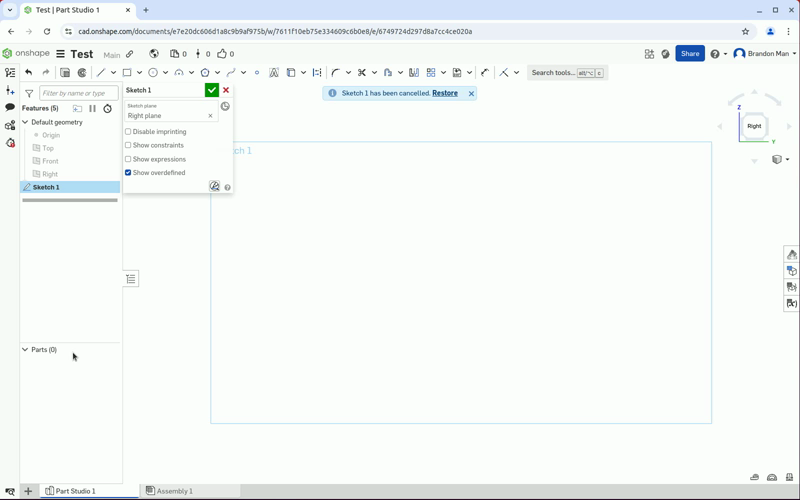
key(y)
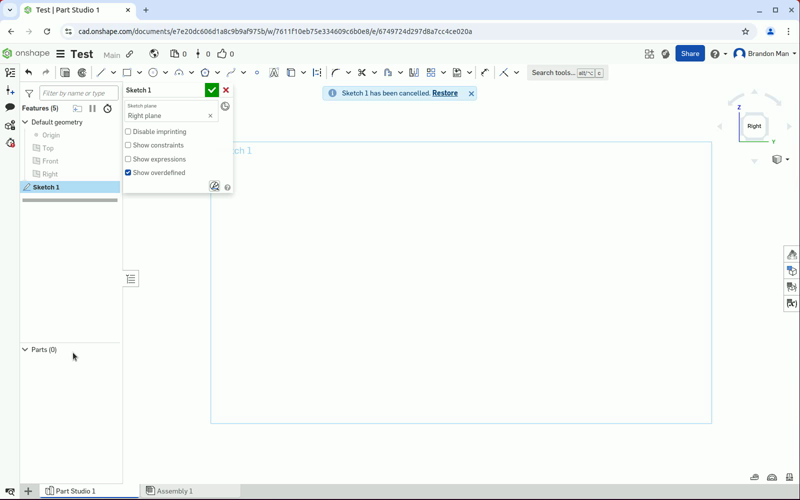
key(c)
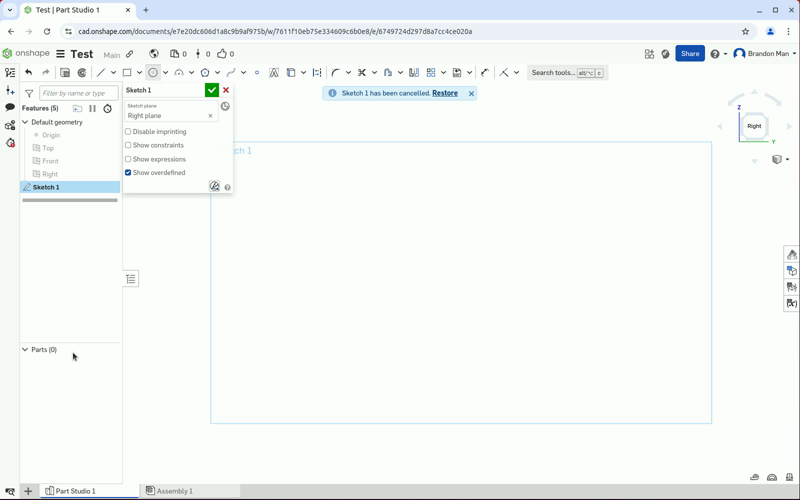
key_down(shift)
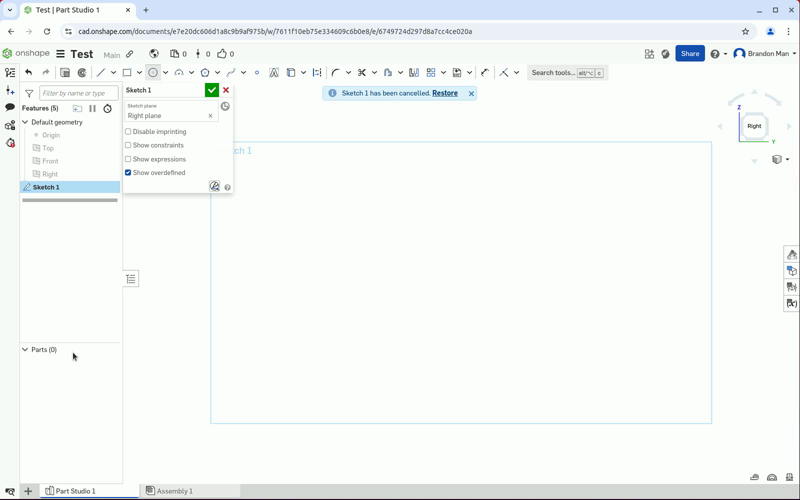
mouse_move(461, 282)
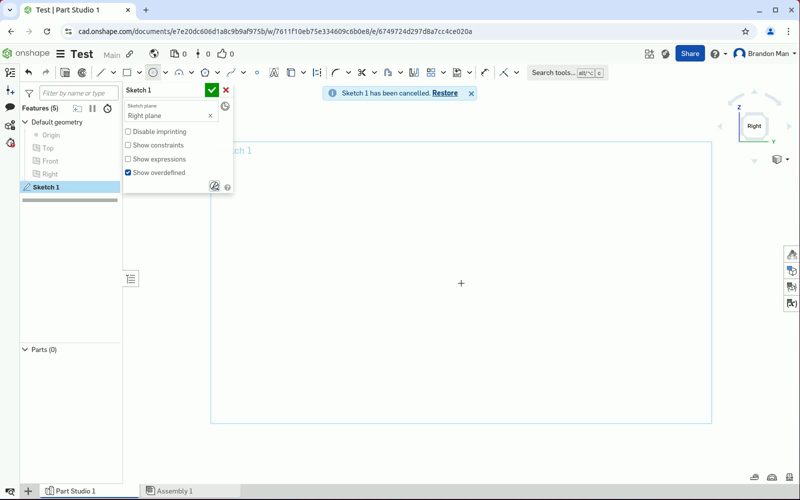
click(461, 282)
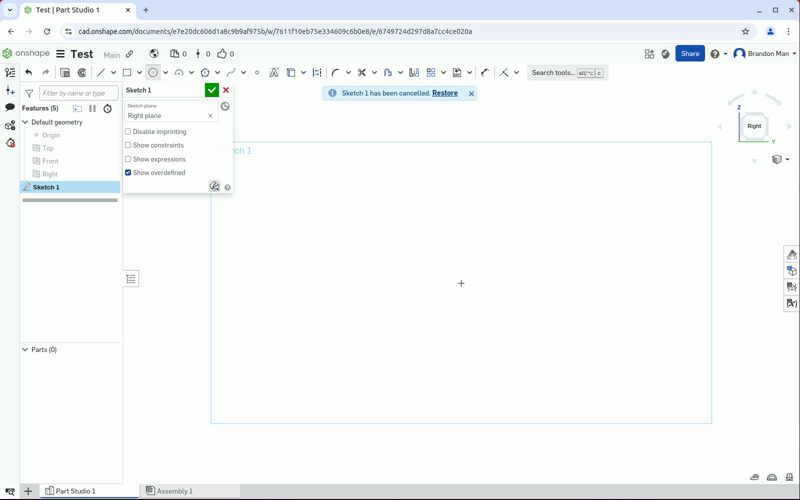
key_up(shift)
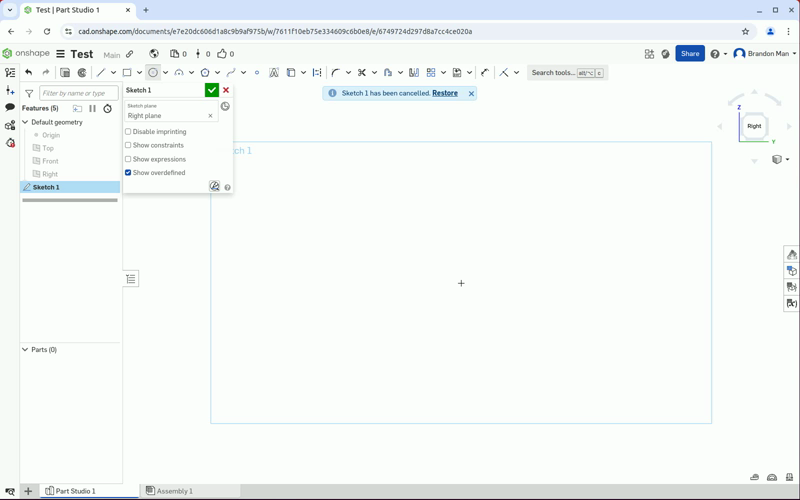
mouse_move(556, 282)
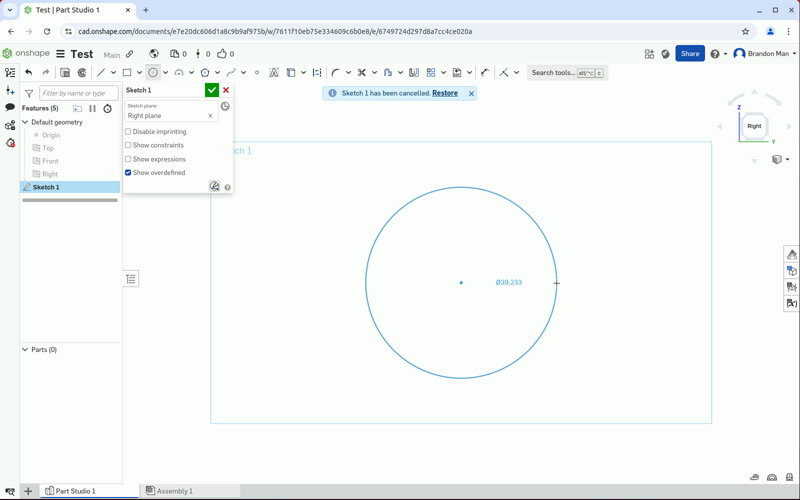
click(556, 282)
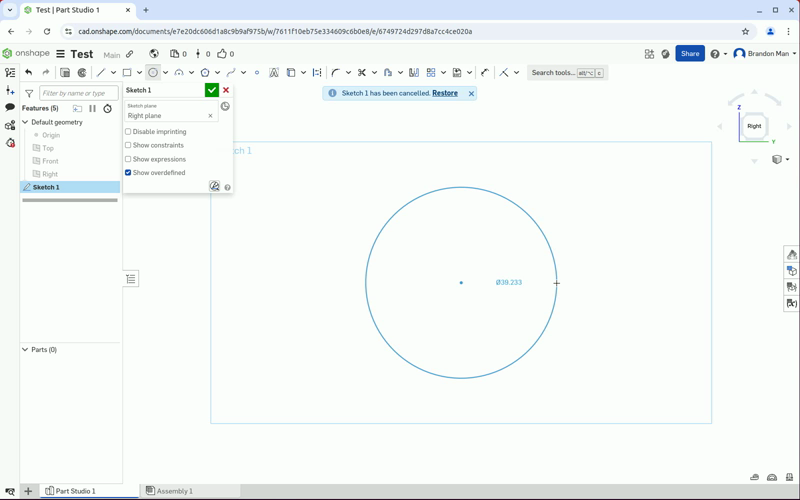
key(esc)
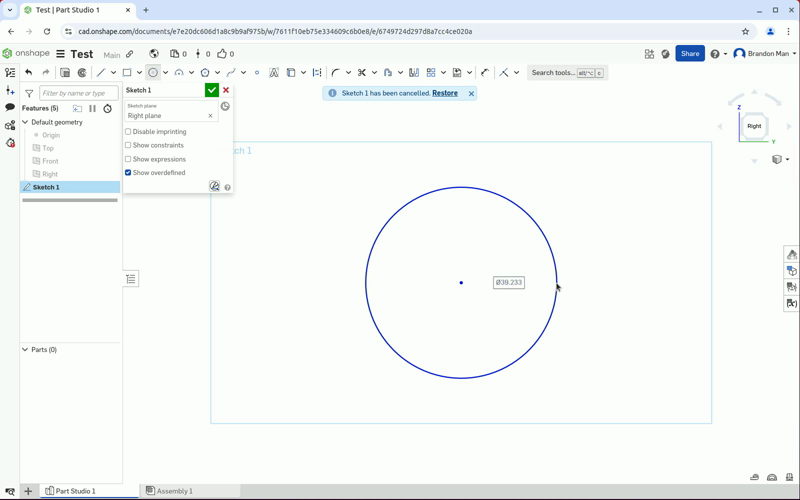
key(c)
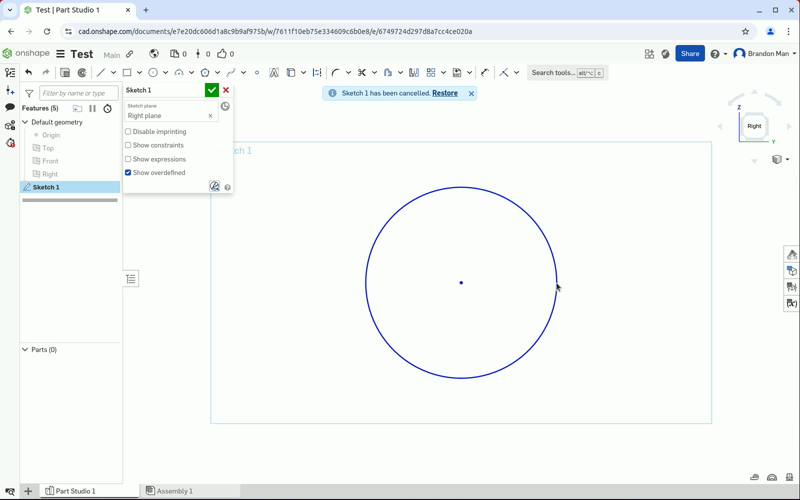
key_down(shift)
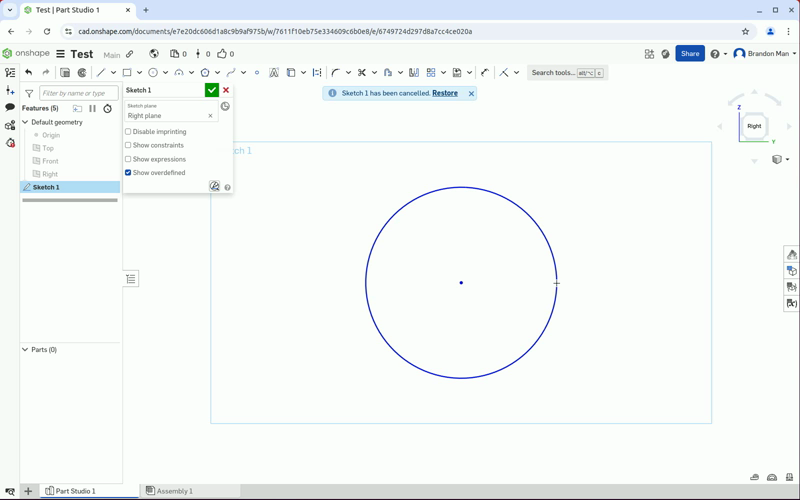
mouse_move(461, 282)
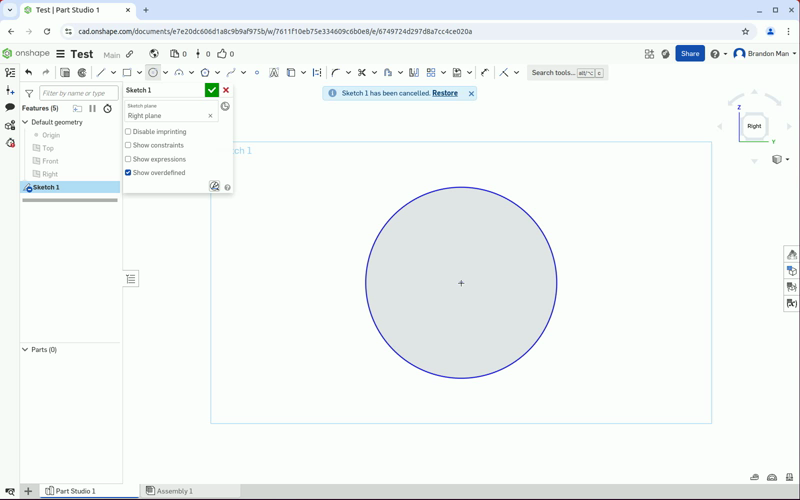
click(461, 282)
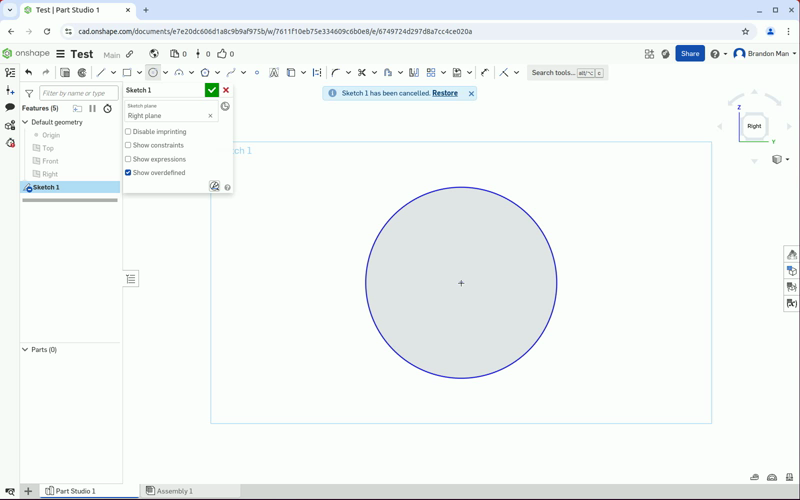
key_up(shift)
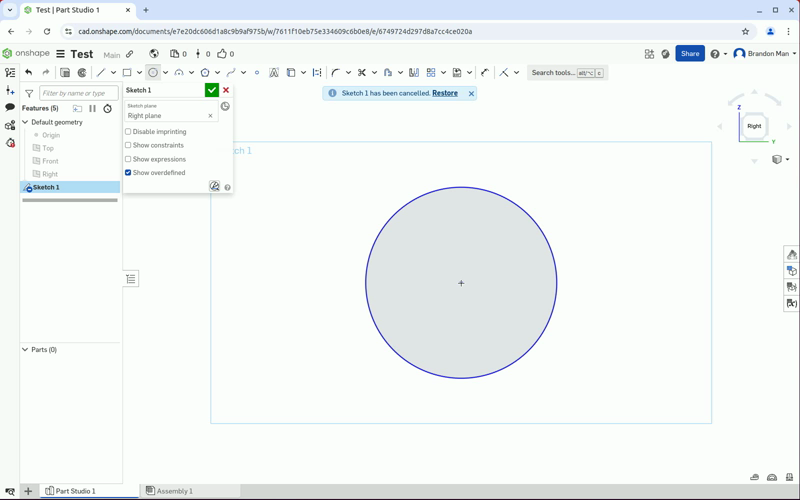
mouse_move(509, 282)
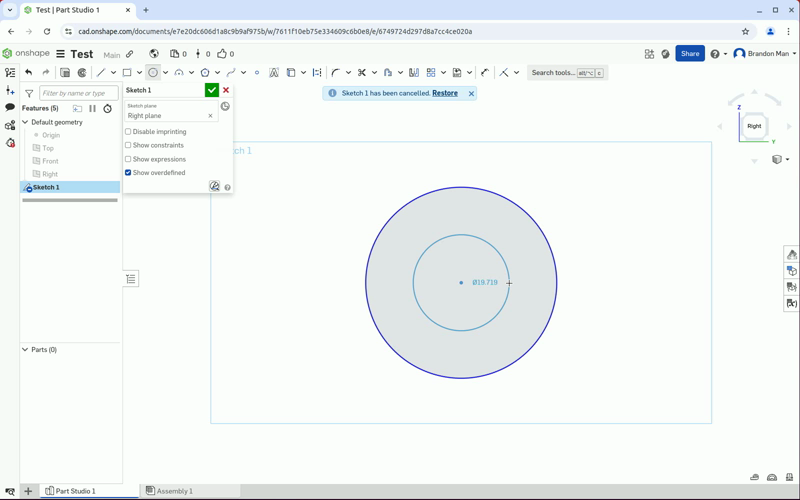
click(509, 282)
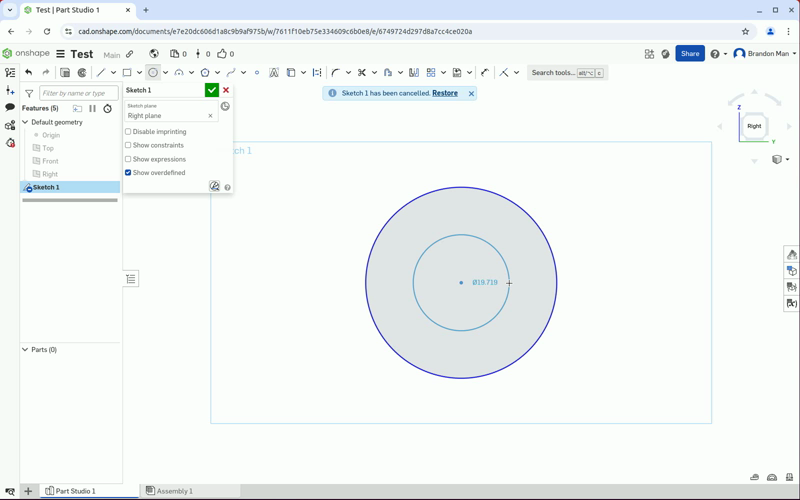
key(esc)
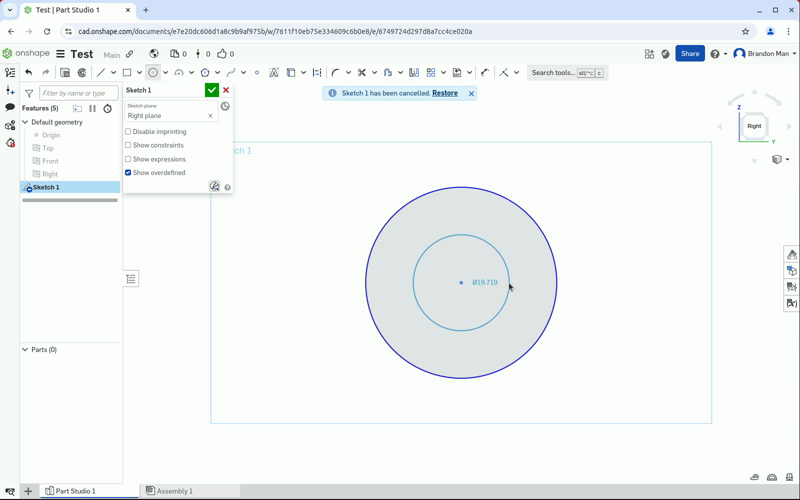
mouse_move(422, 231)
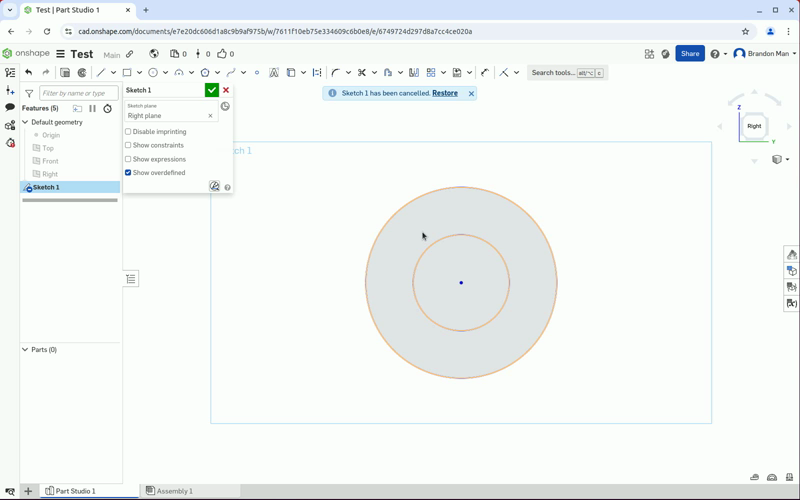
click(422, 231)
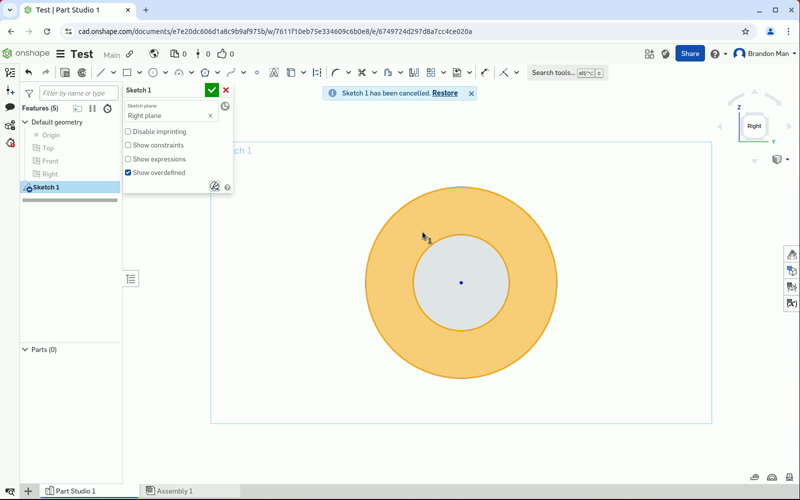
mouse_move(73, 352)
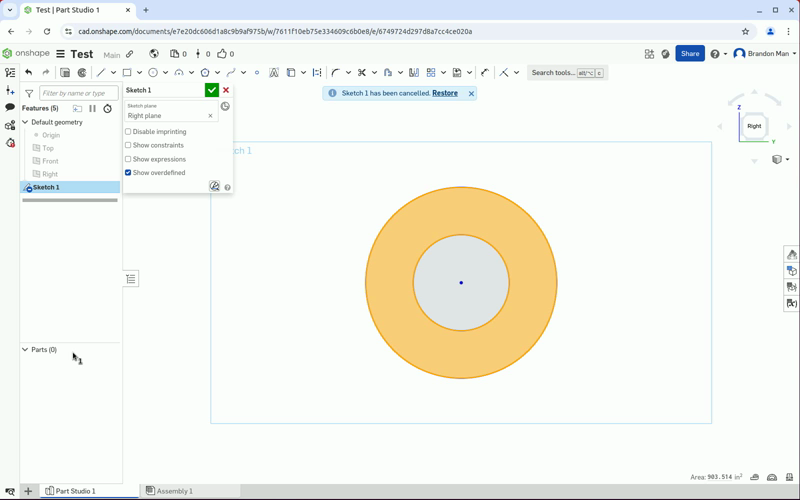
key(shift+y)
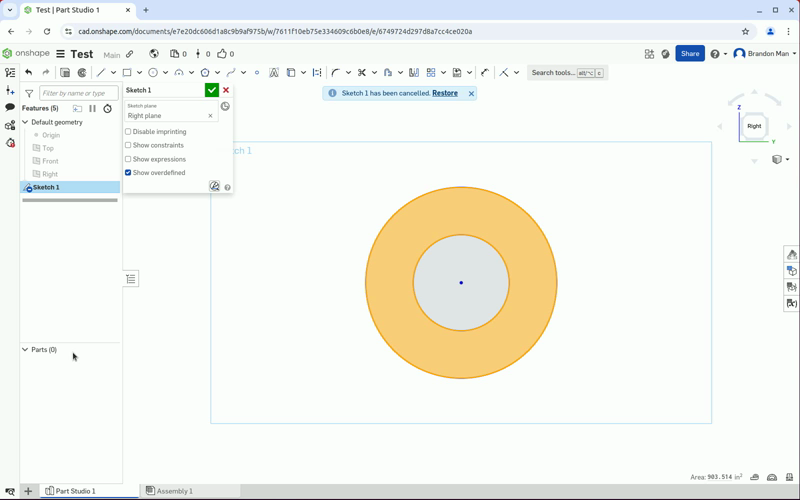
key(shift+e)
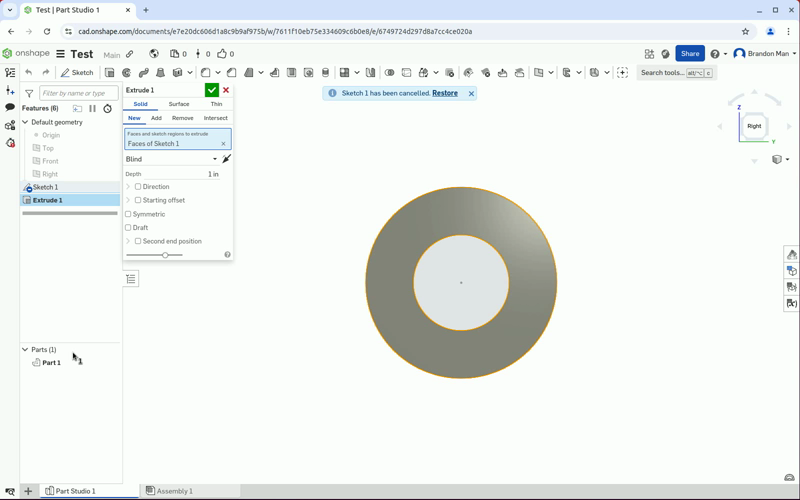
mouse_move(143, 106)
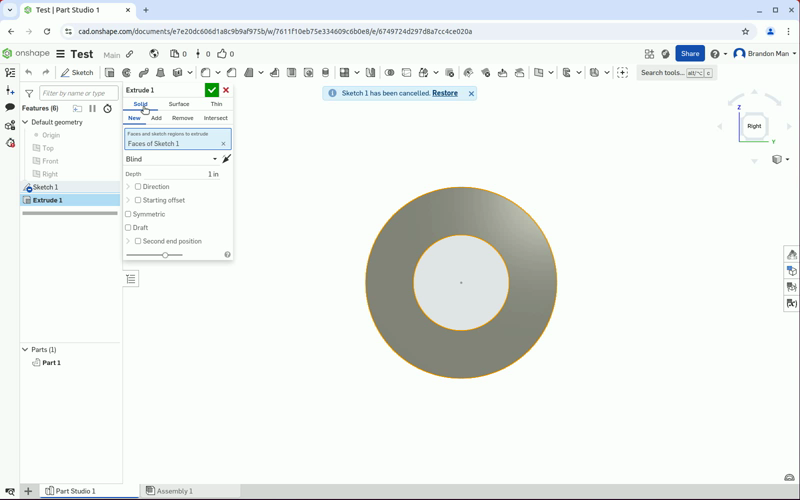
click(143, 106)
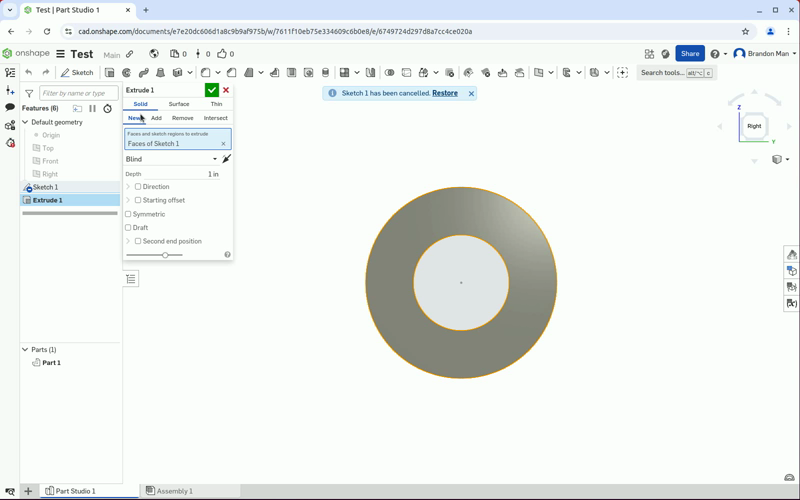
mouse_move(137, 120)
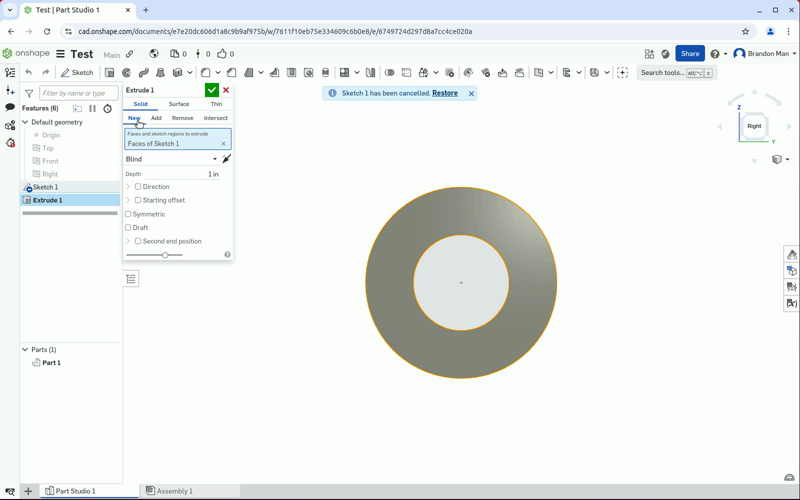
click(137, 120)
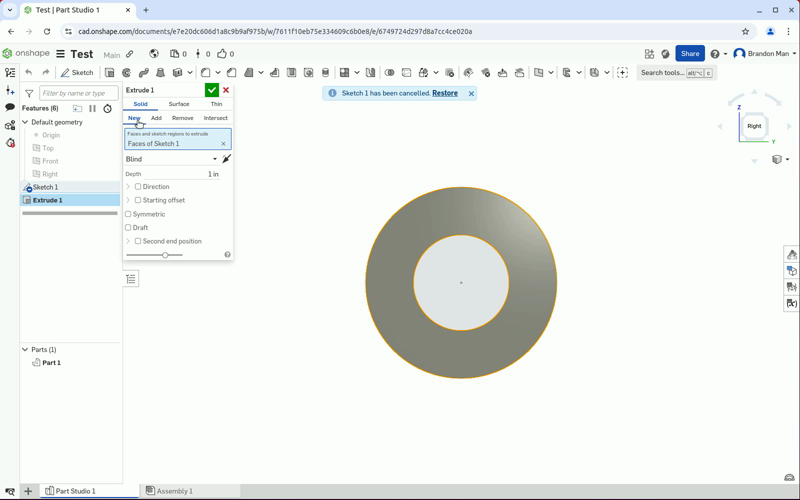
key(tab, 4)
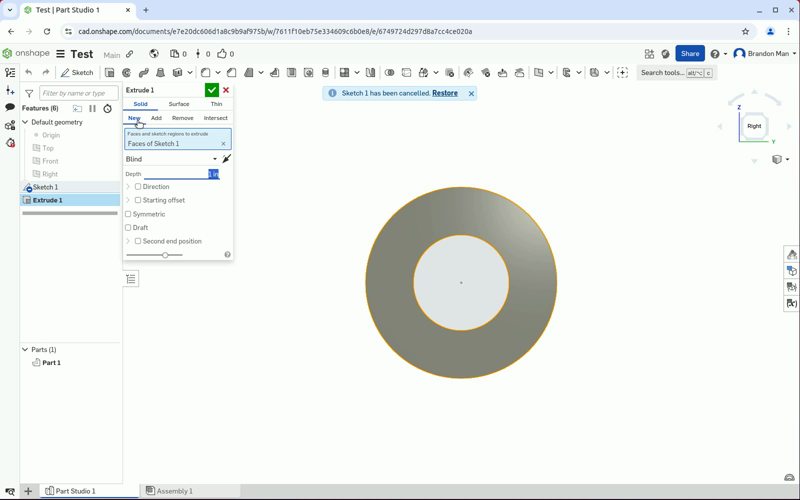
text(12.036)
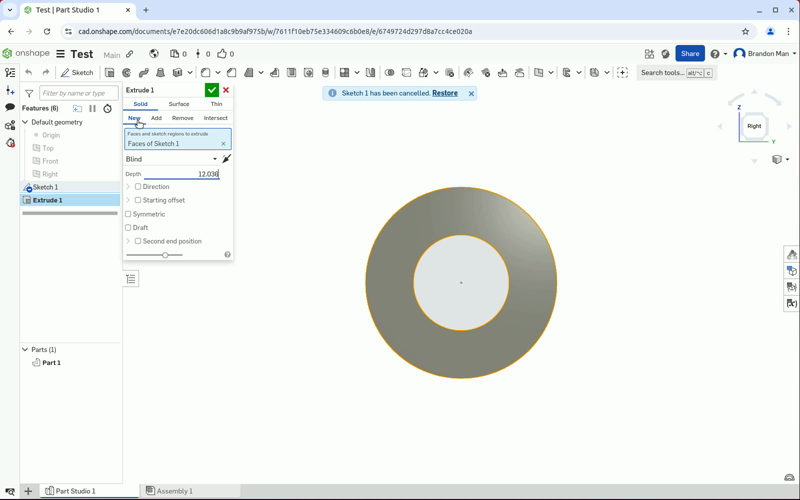
key(enter)
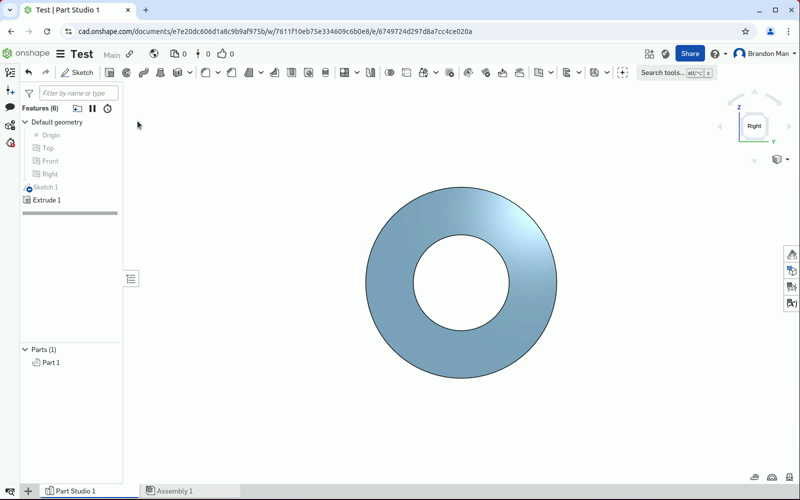
key(shift+h)
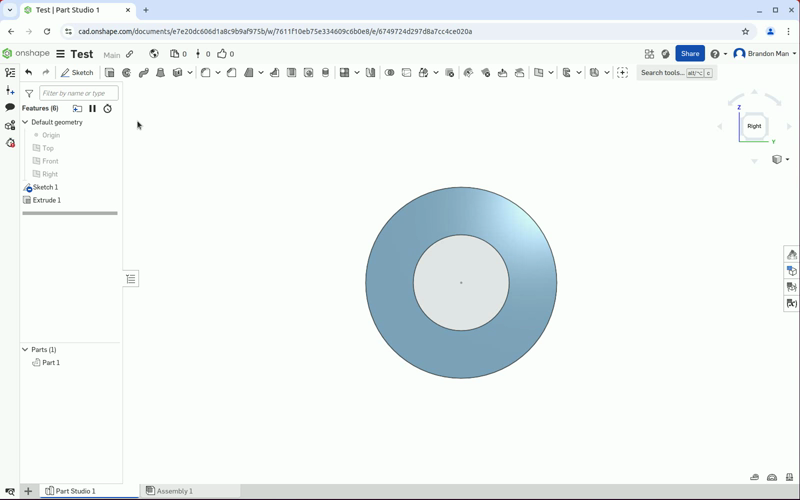
key(shift+h)
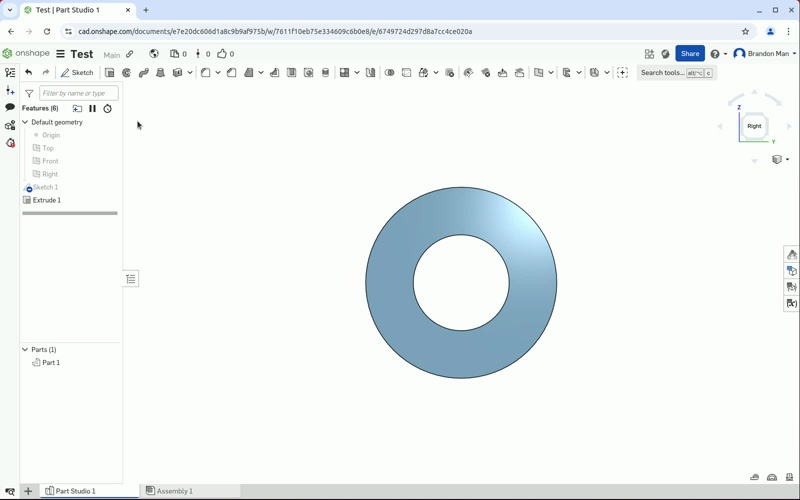
mouse_move(73, 189)
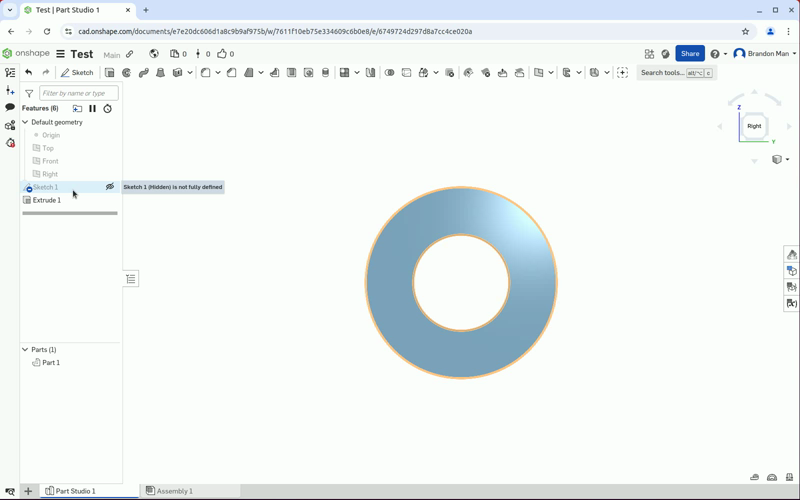
click(73, 189)
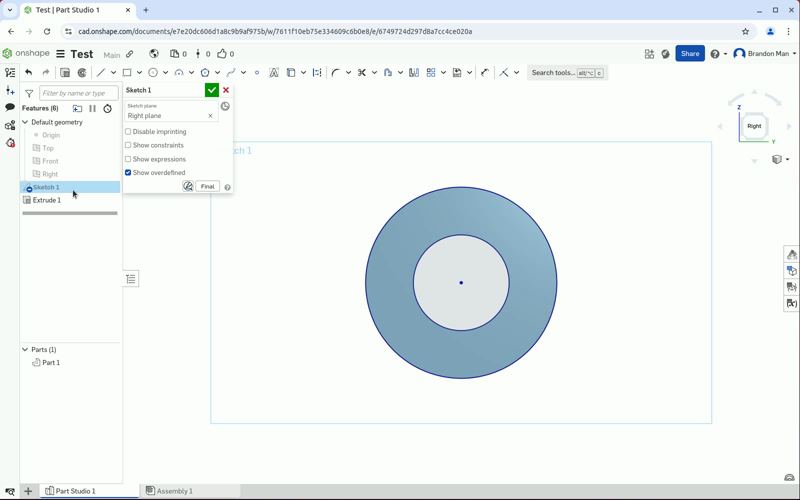
mouse_move(229, 92)
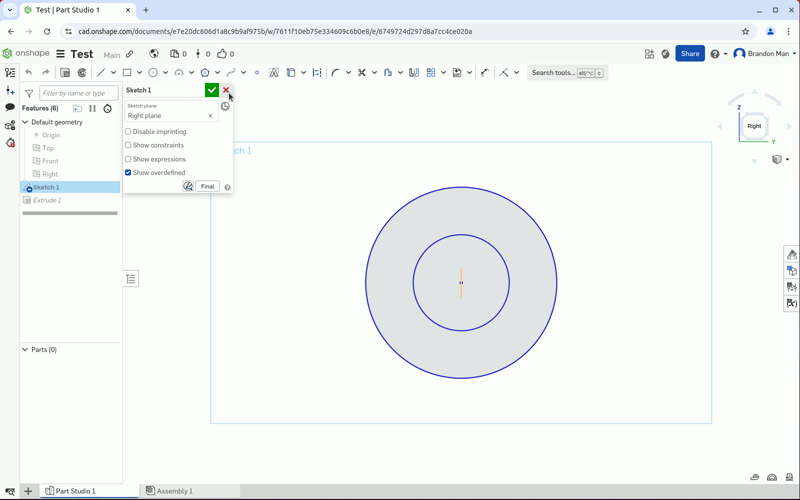
click(229, 92)
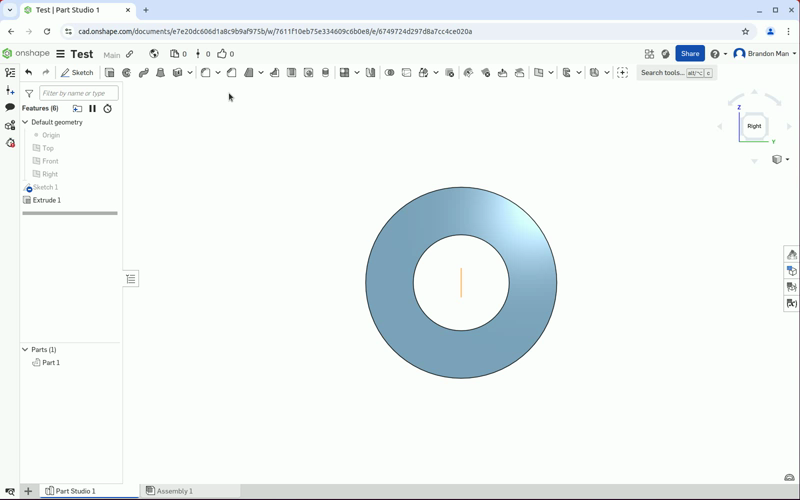
mouse_move(541, 75)
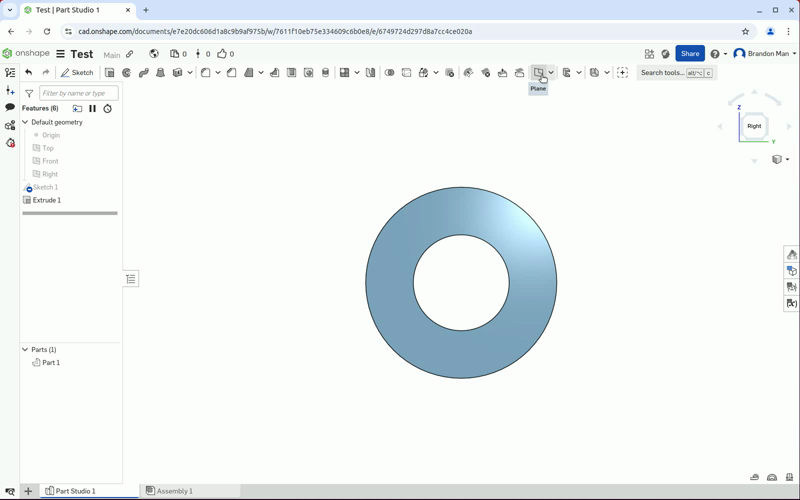
click(541, 75)
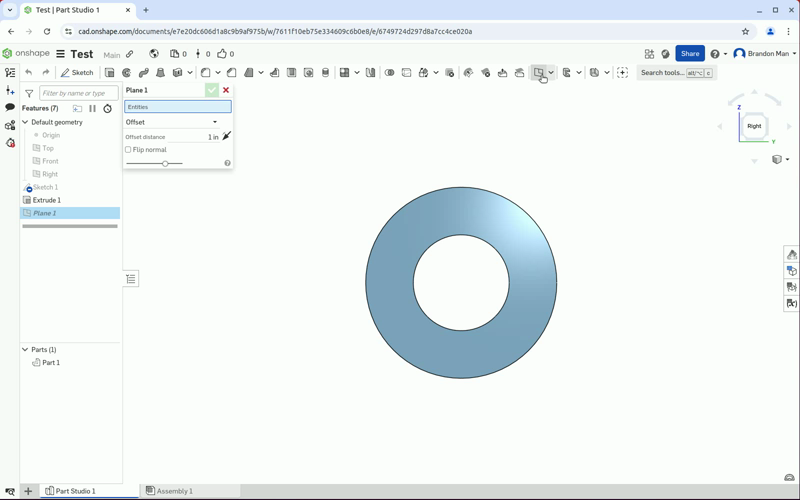
mouse_move(73, 176)
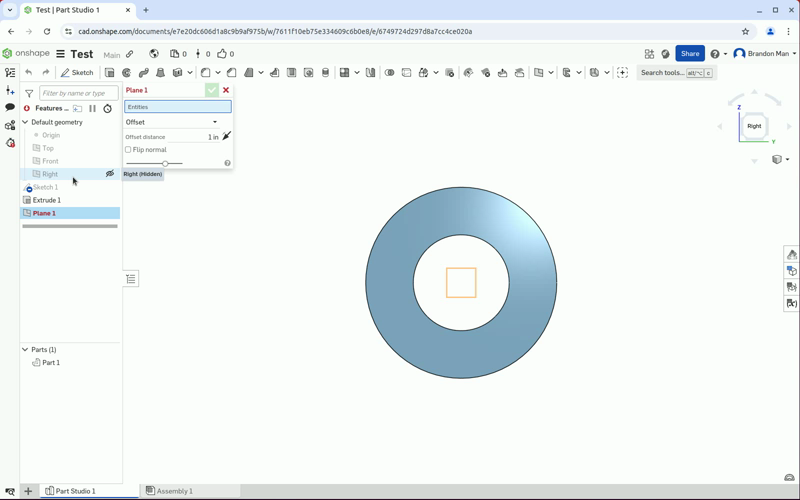
click(73, 176)
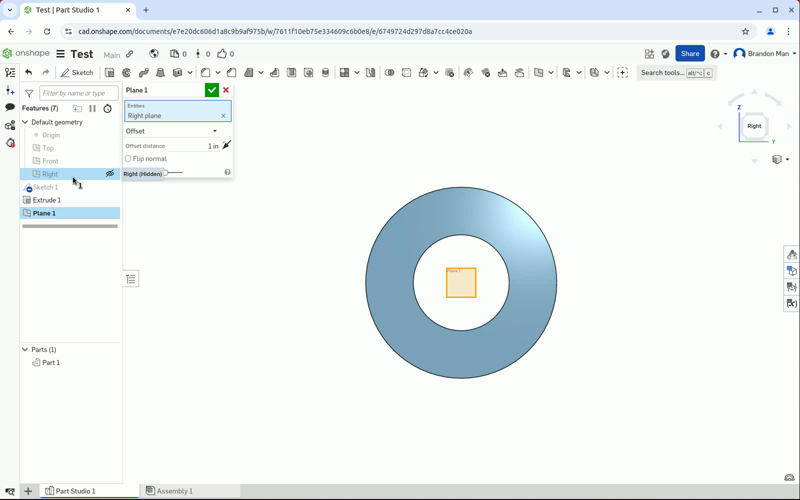
key(tab, 2)
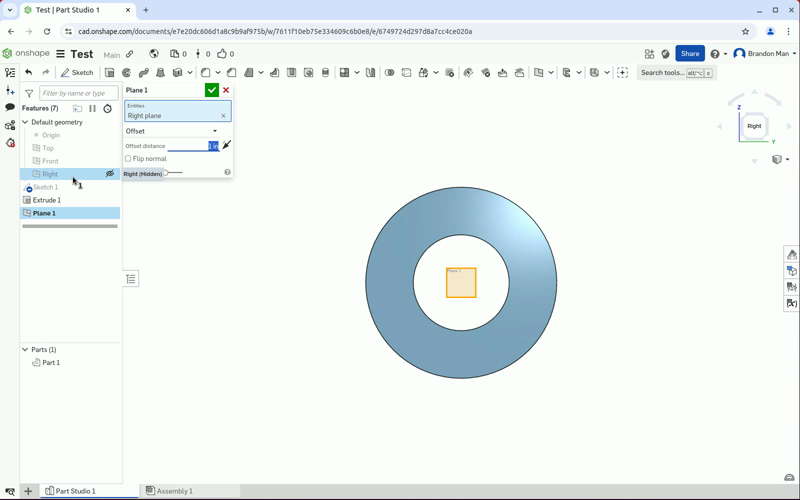
text(12.047)
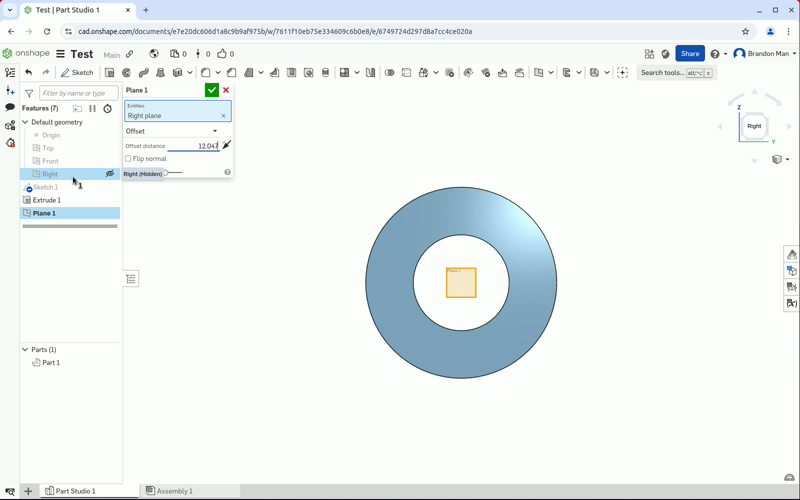
key(enter, 2)
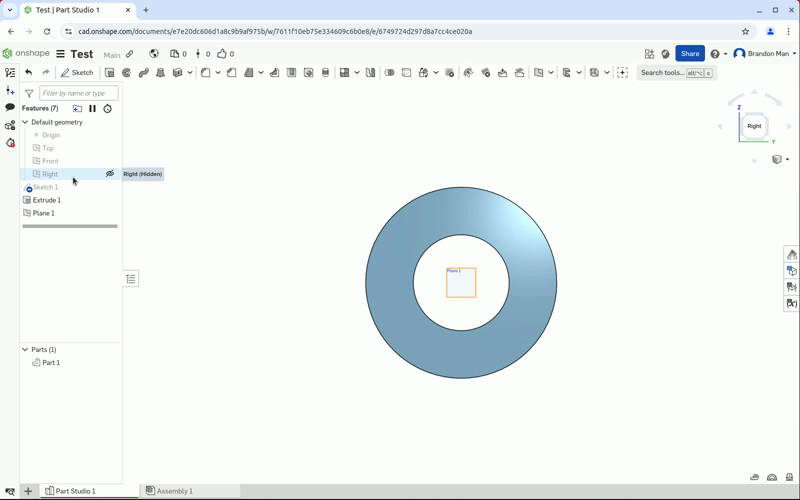
key(shift+s)
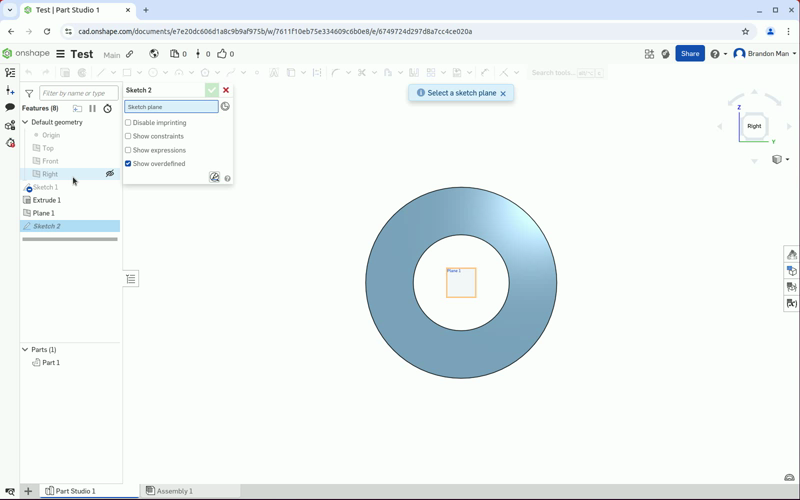
mouse_move(73, 215)
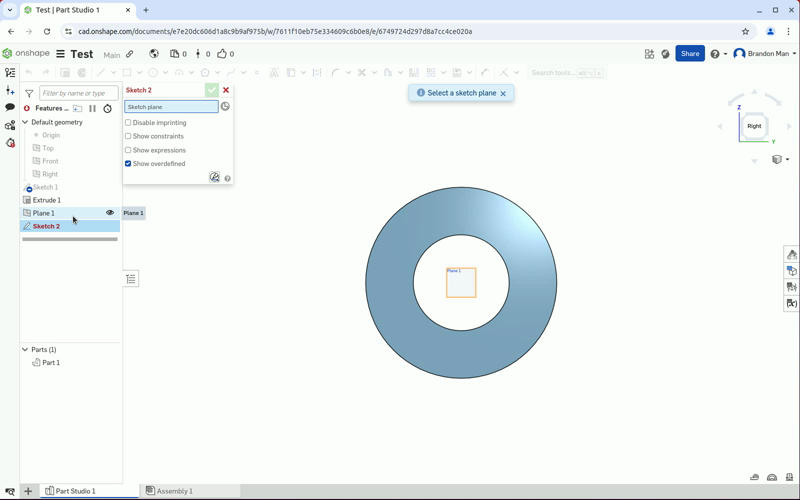
click(73, 215)
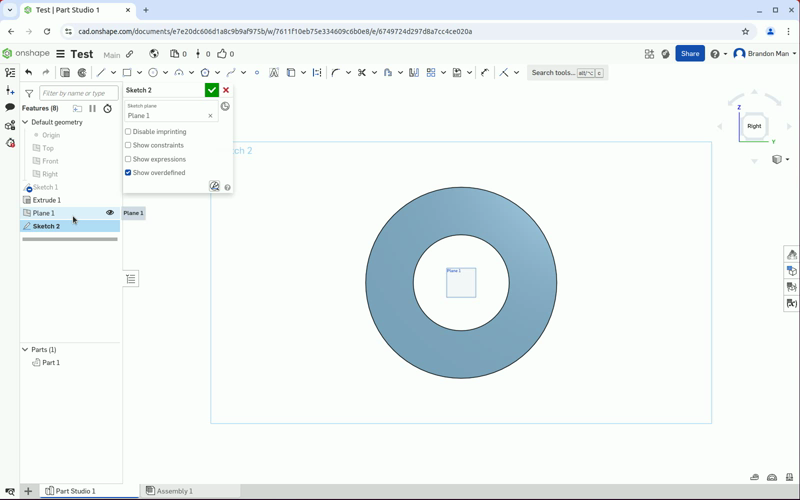
mouse_move(73, 352)
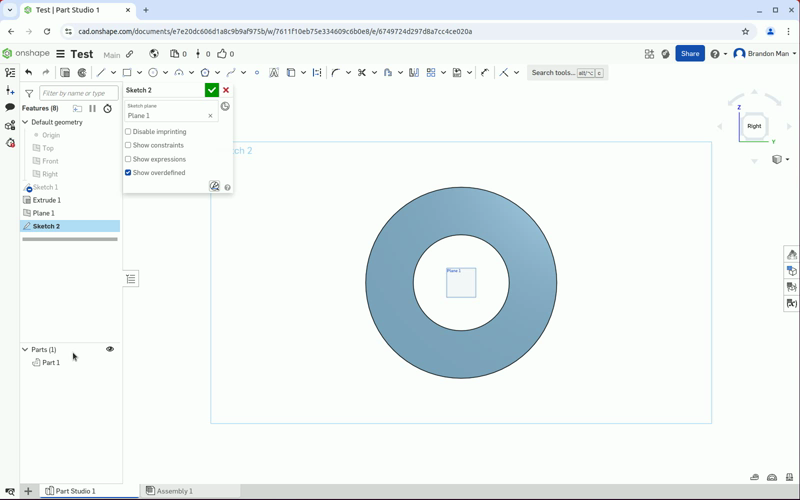
key(y)
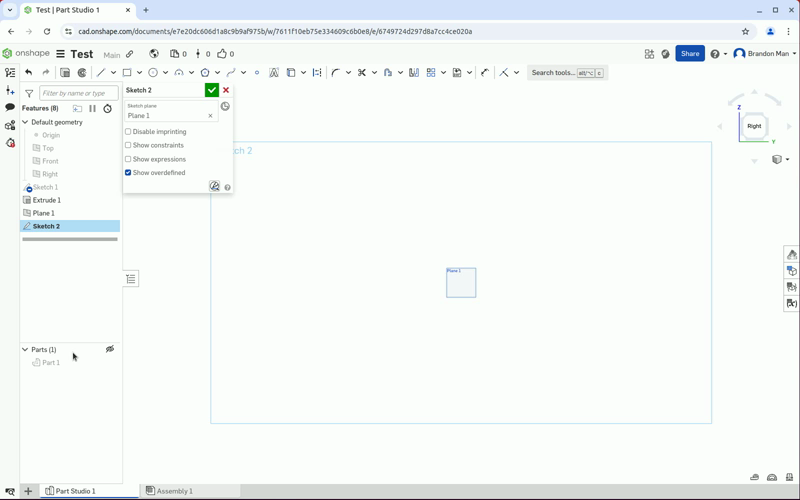
key(c)
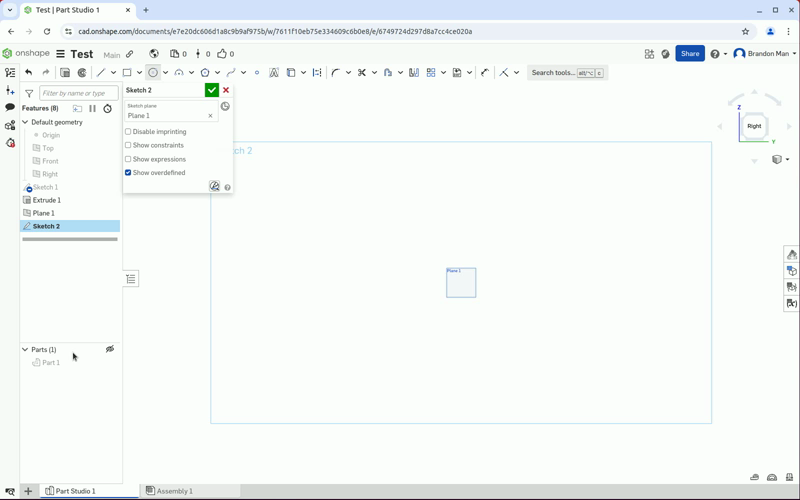
key_down(shift)
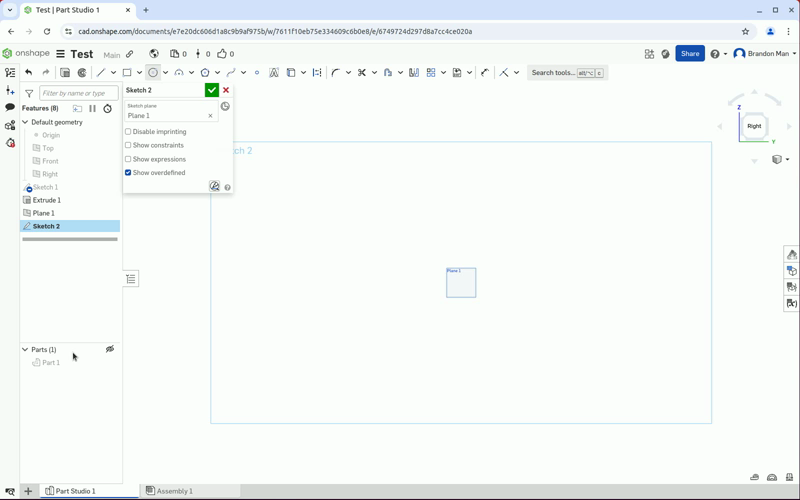
mouse_move(461, 282)
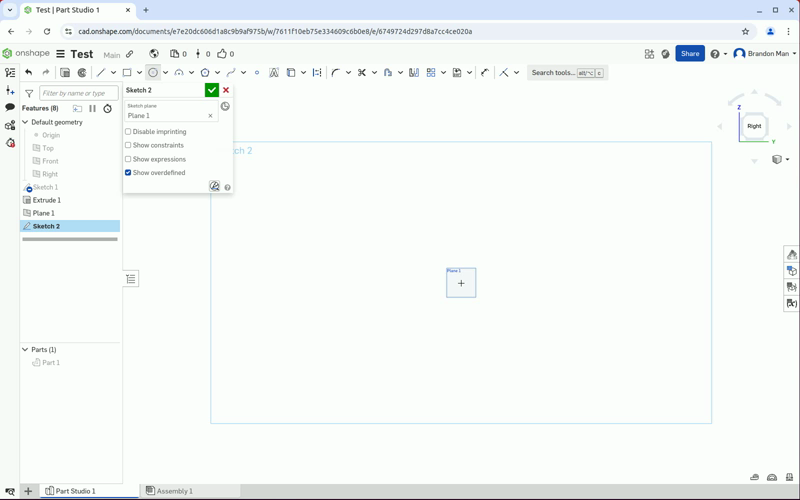
click(461, 282)
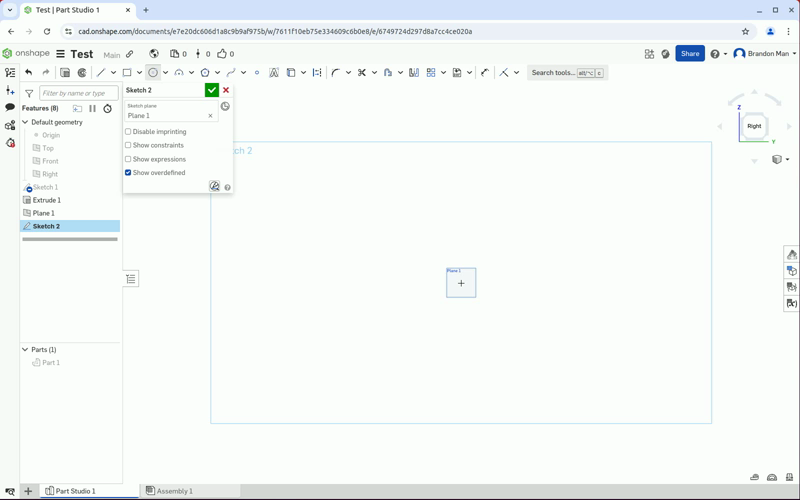
key_up(shift)
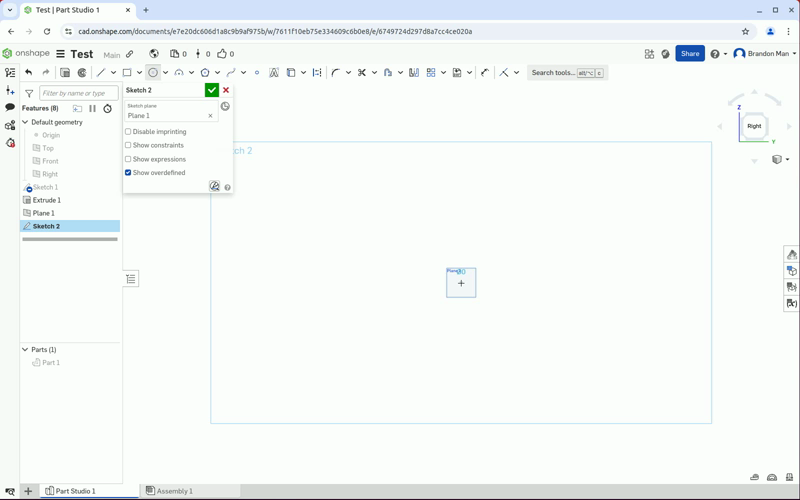
mouse_move(574, 282)
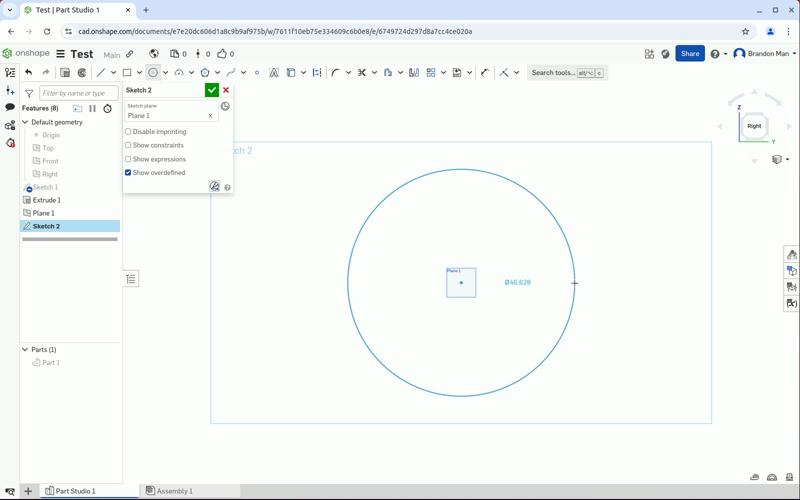
click(574, 282)
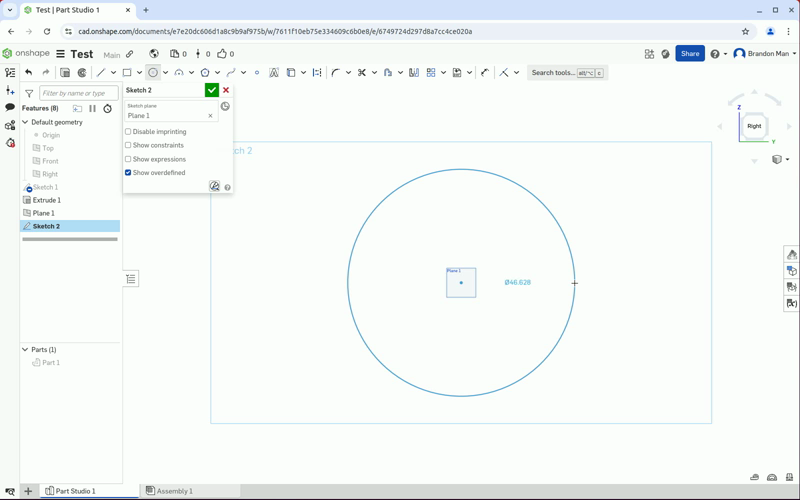
key(esc)
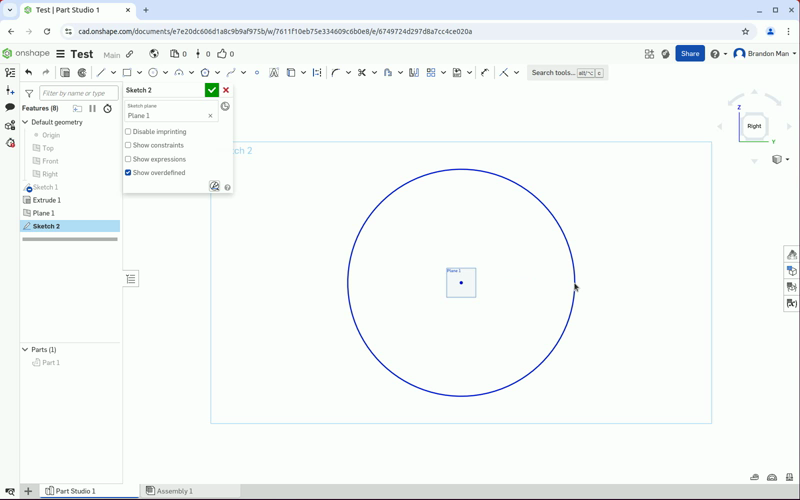
key(c)
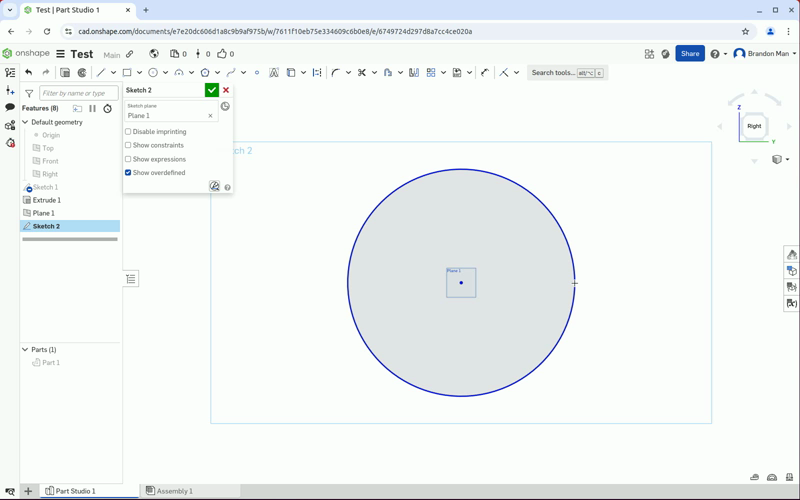
key_down(shift)
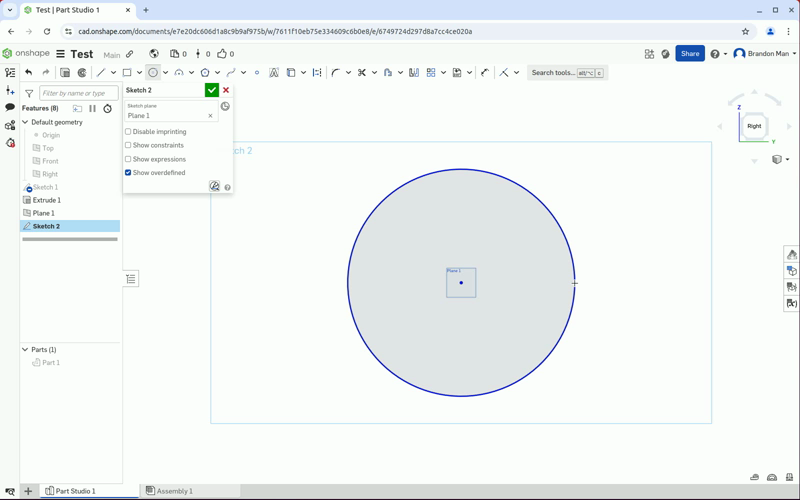
mouse_move(461, 282)
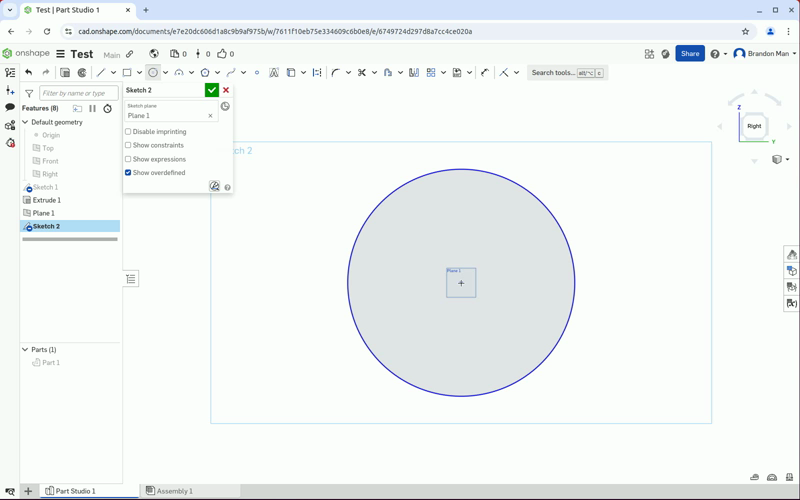
click(461, 282)
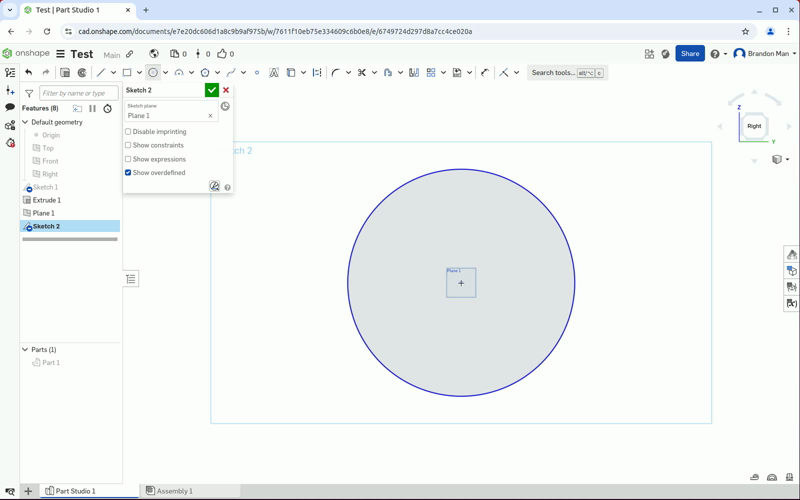
key_up(shift)
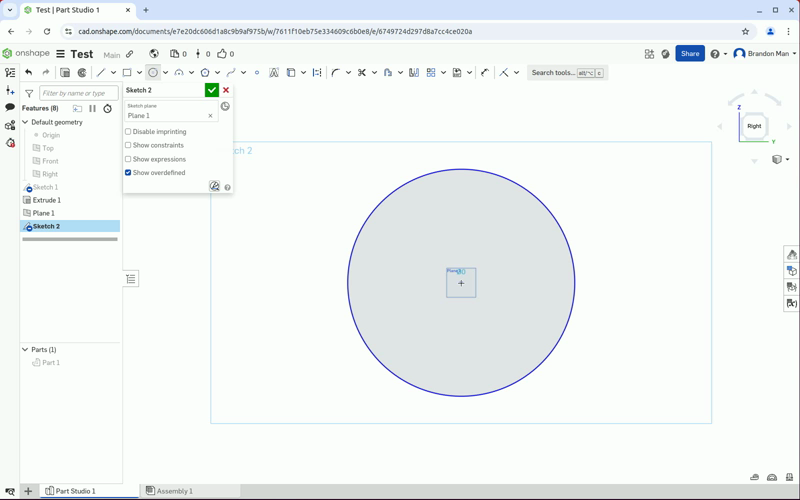
mouse_move(555, 282)
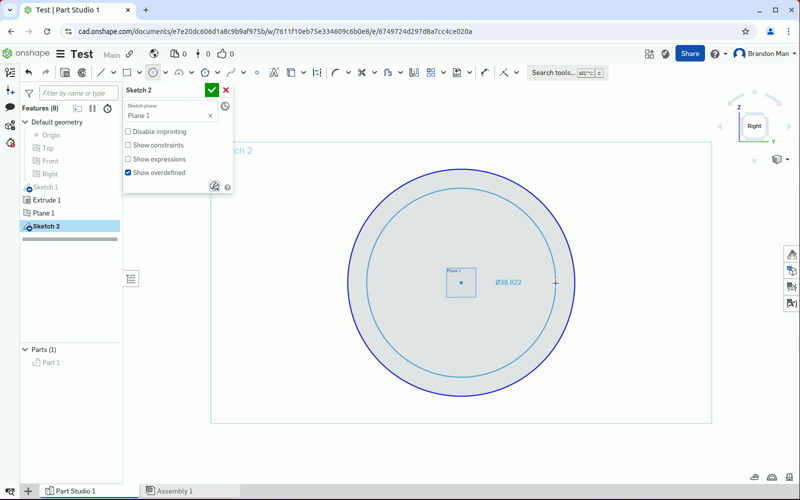
click(555, 282)
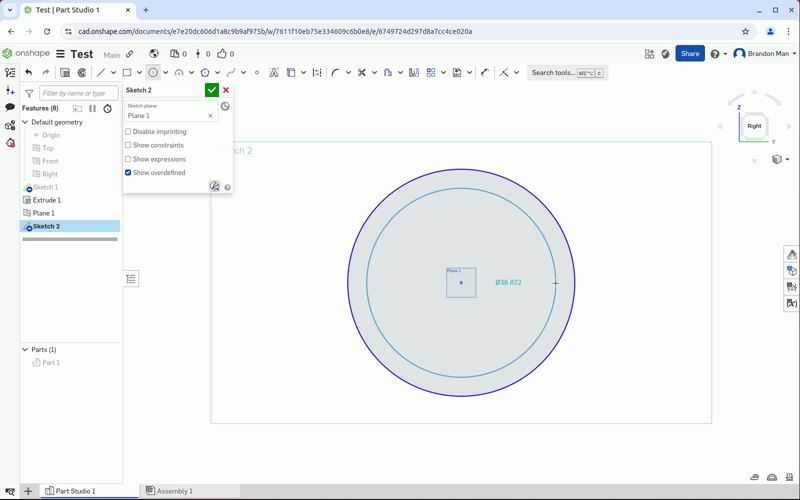
key(esc)
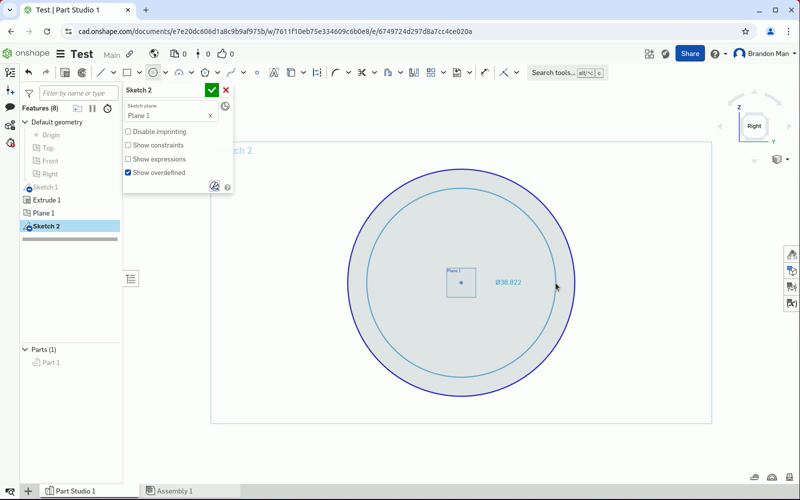
mouse_move(362, 313)
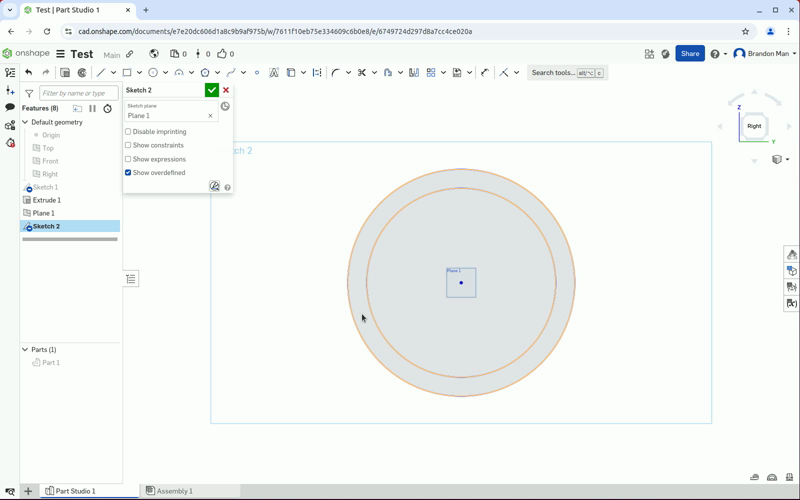
click(362, 313)
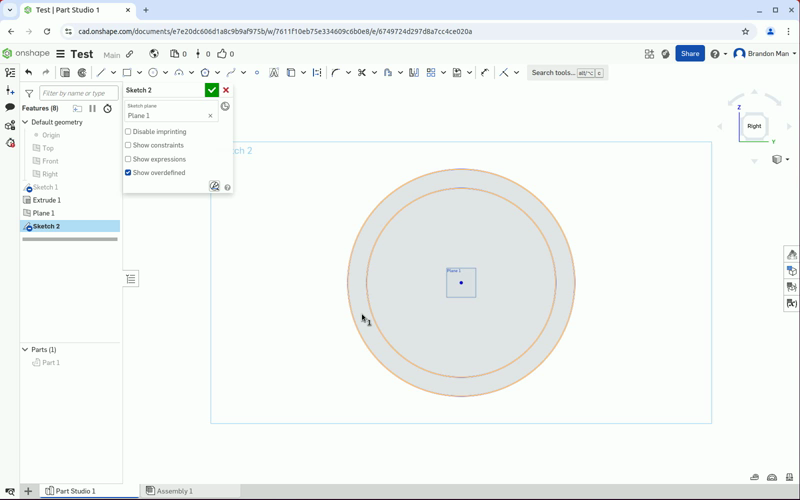
mouse_move(73, 352)
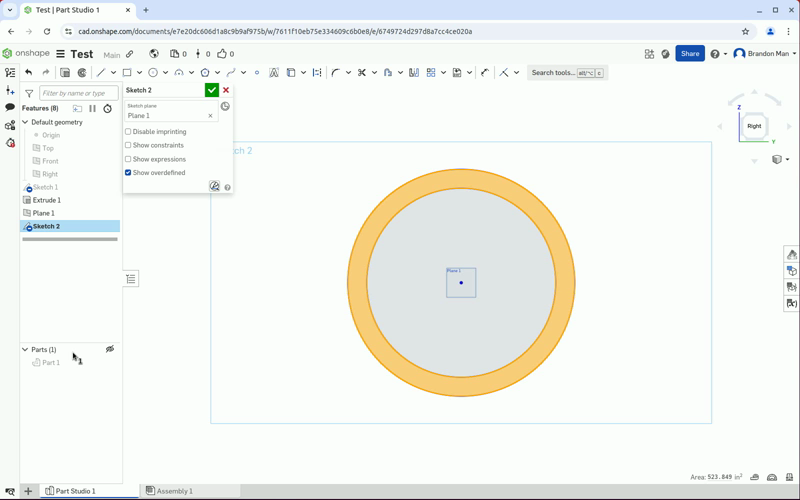
key(shift+y)
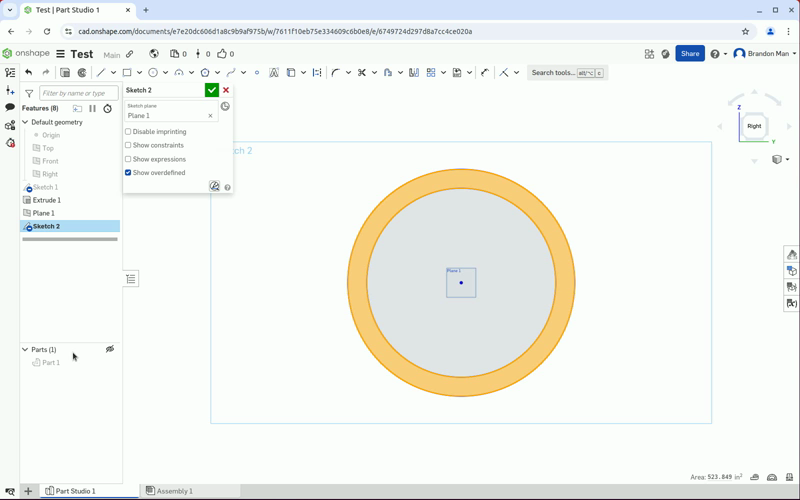
key(shift+e)
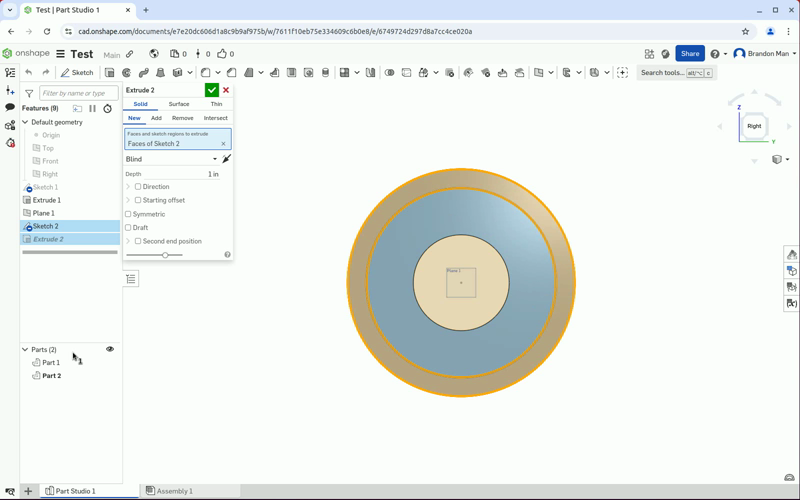
mouse_move(143, 106)
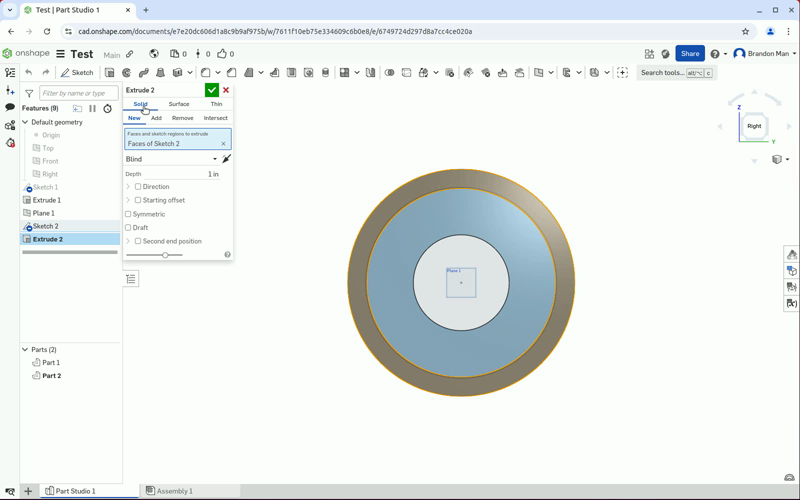
click(143, 106)
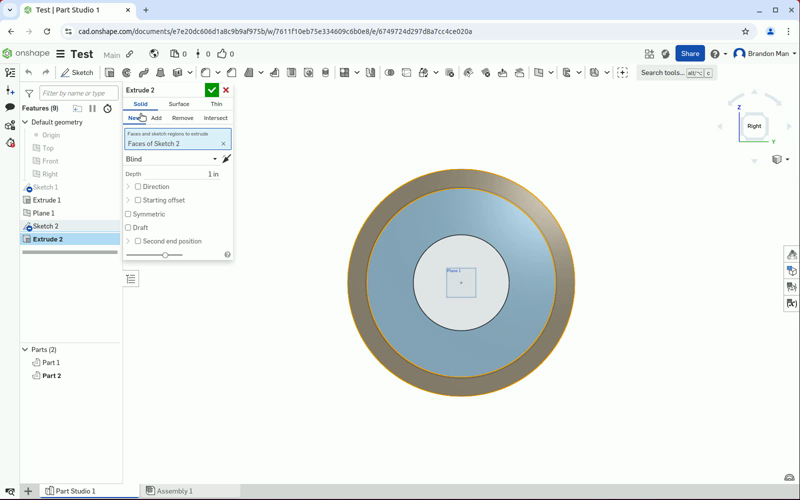
mouse_move(137, 120)
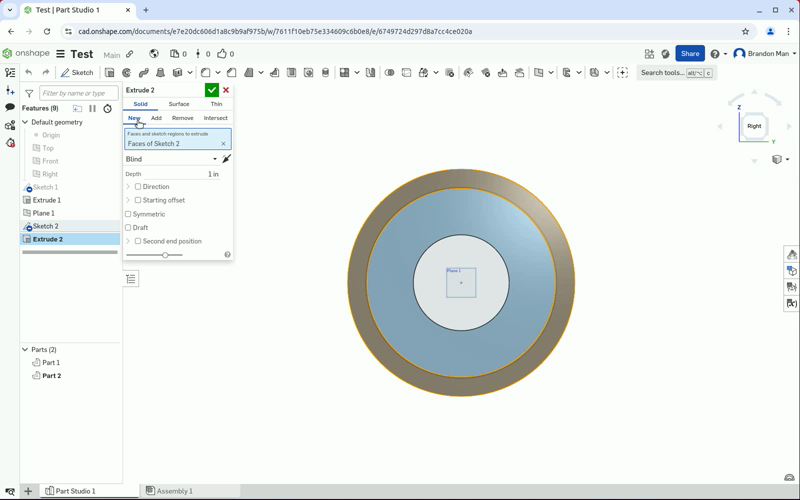
click(137, 120)
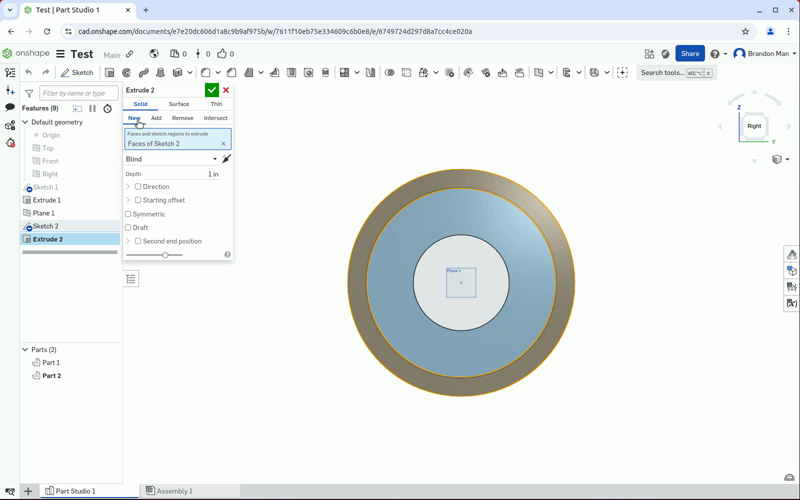
key(tab, 4)
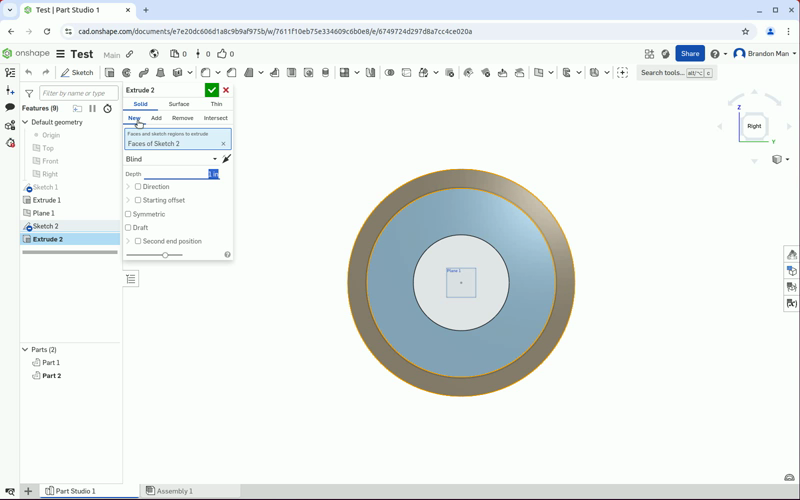
text(-2.407)
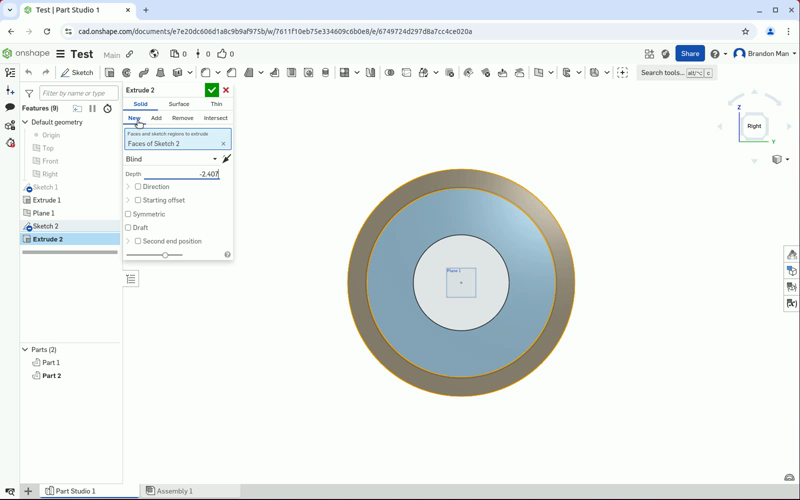
key(enter)
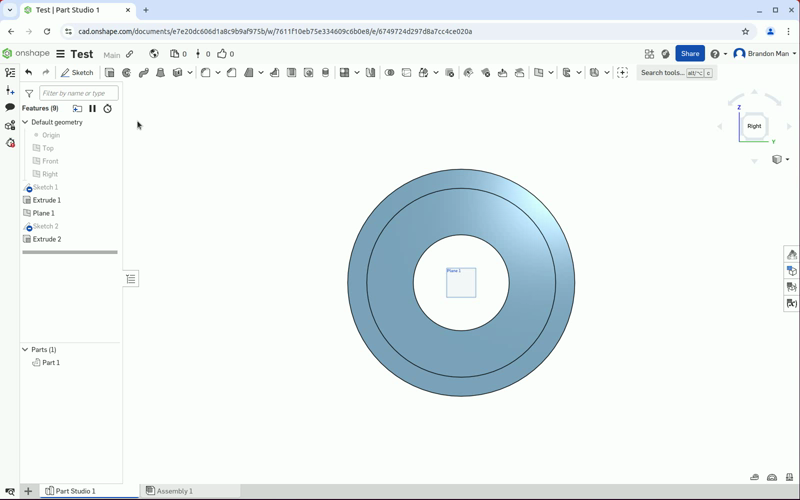
key(shift+h)
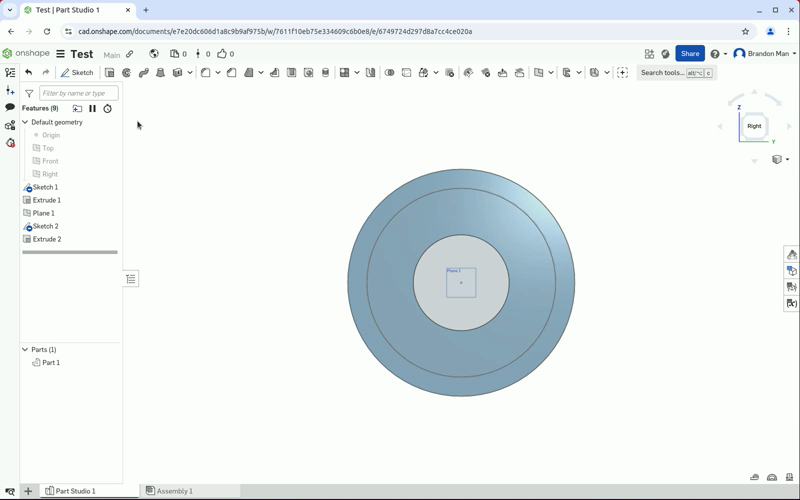
key(shift+h)
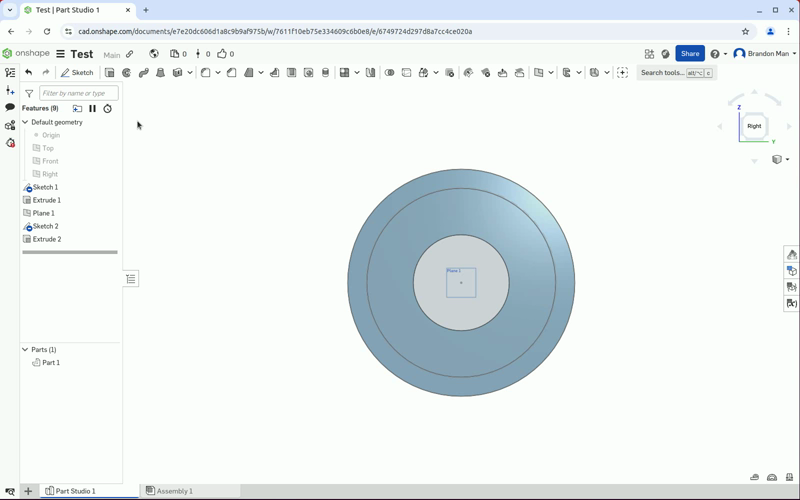
key(shift+7)
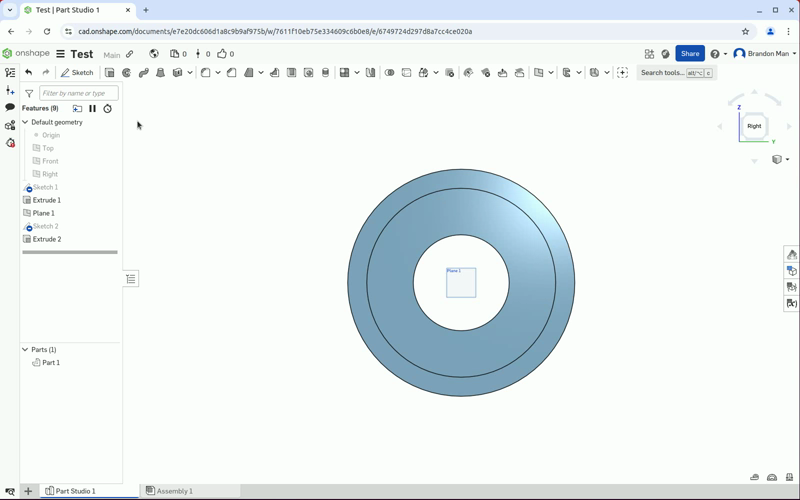
key(right, 2)
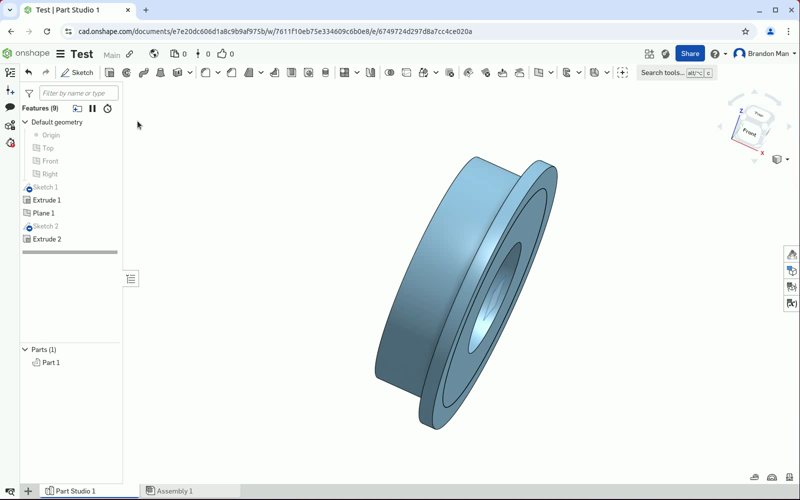
key(down, 2)
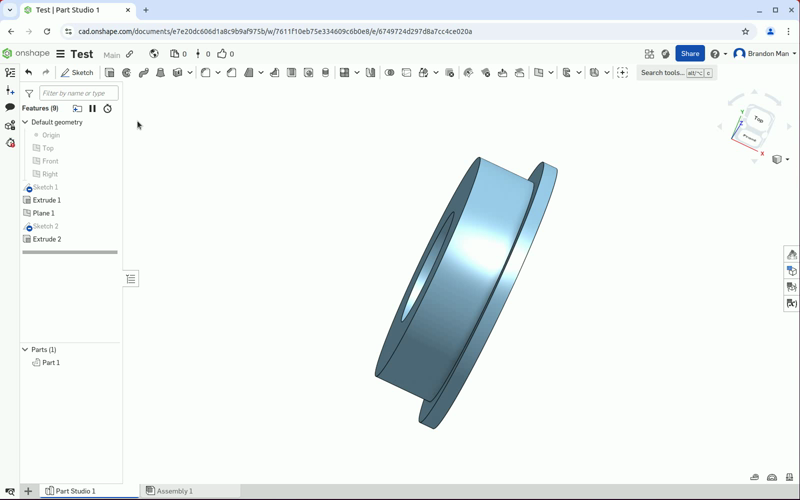
key(up, 2)
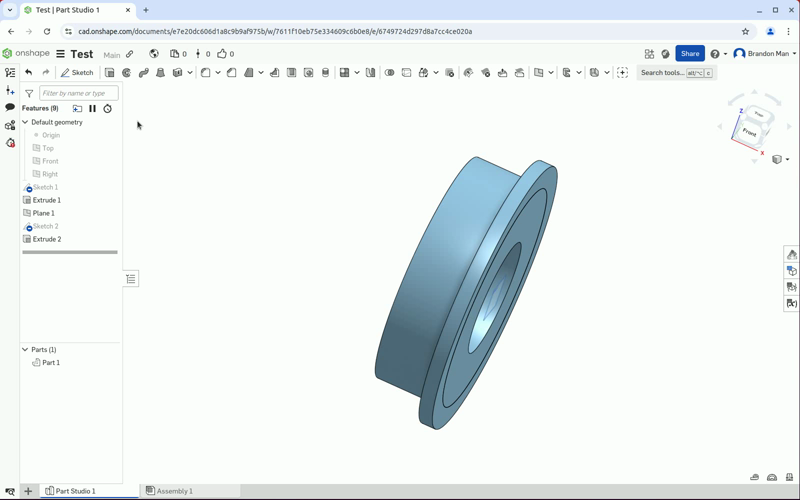
key(left, 2)
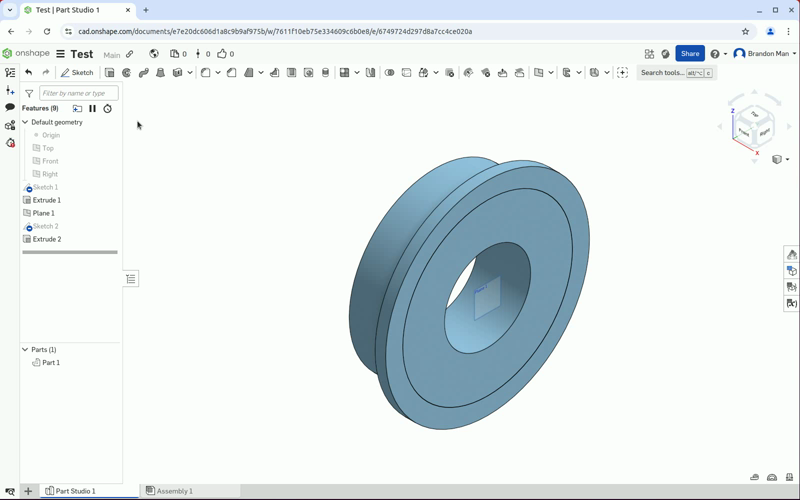
mouse_move(73, 189)
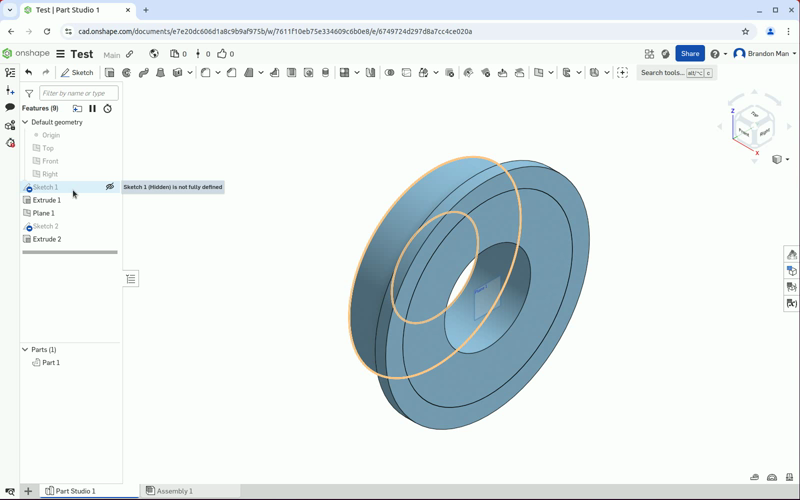
click(73, 189)